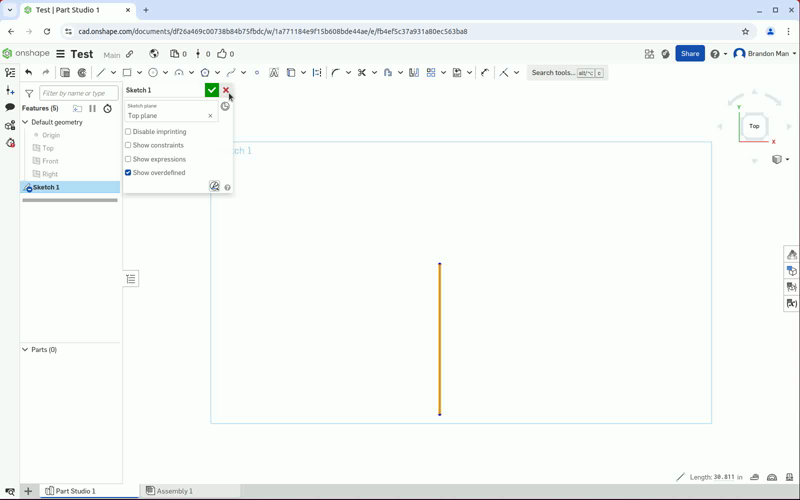
key(shift+h)
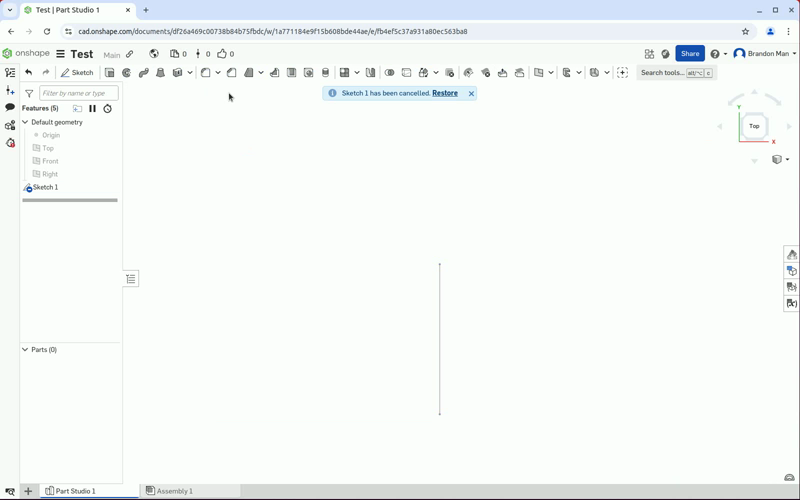
key(shift+s)
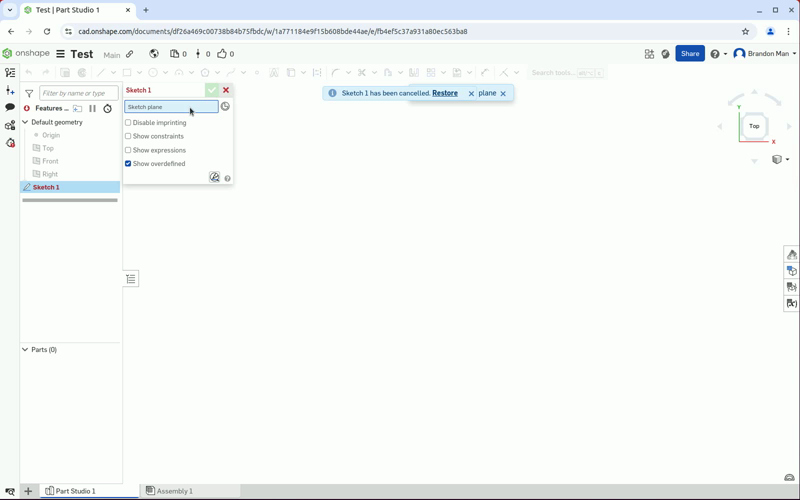
mouse_move(73, 150)
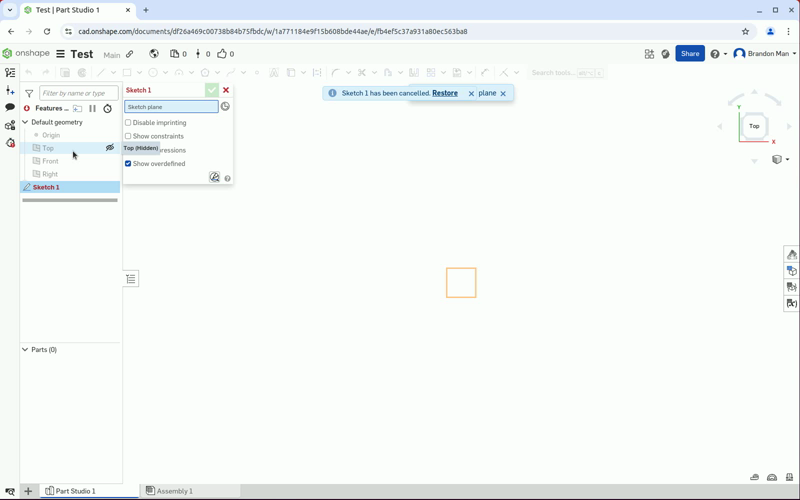
click(73, 150)
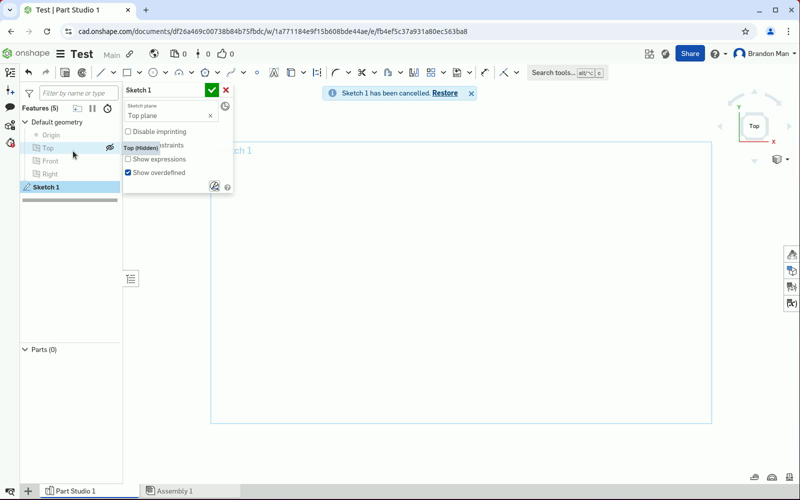
mouse_move(73, 352)
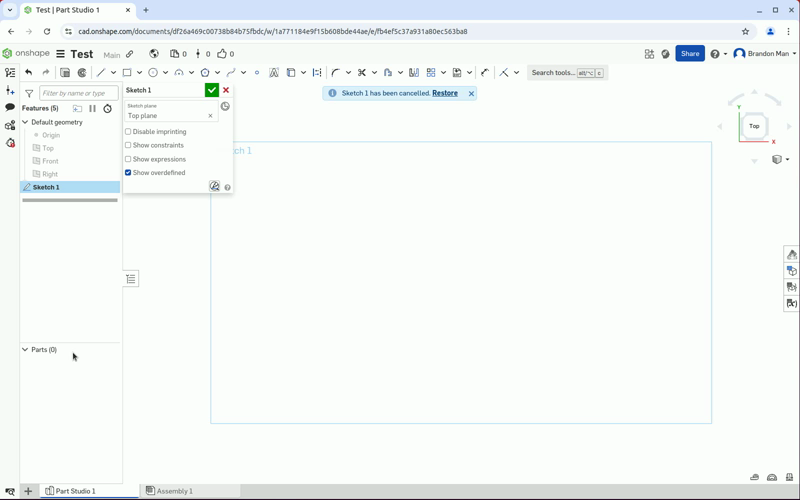
key(y)
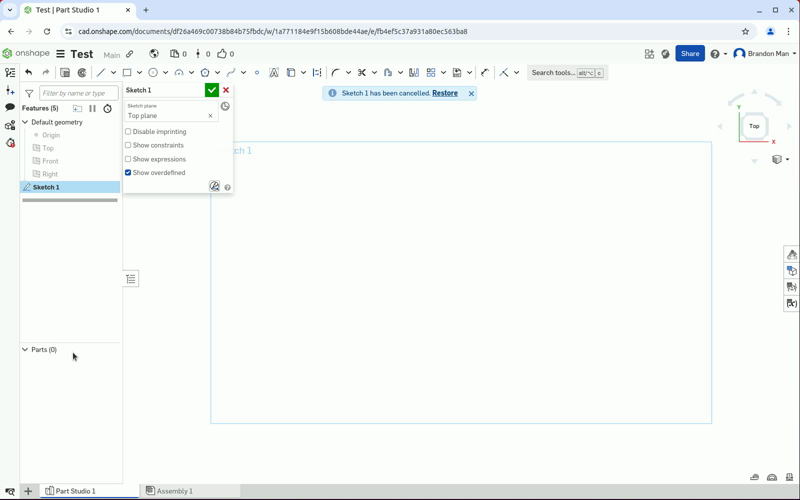
key(l)
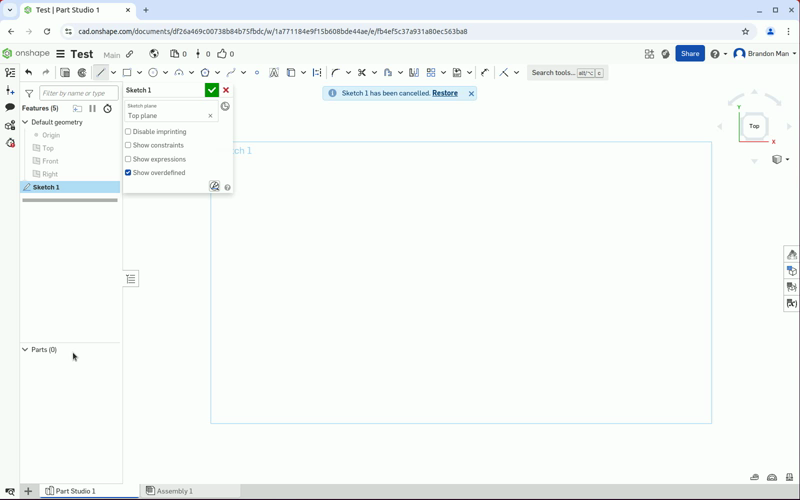
key_down(shift)
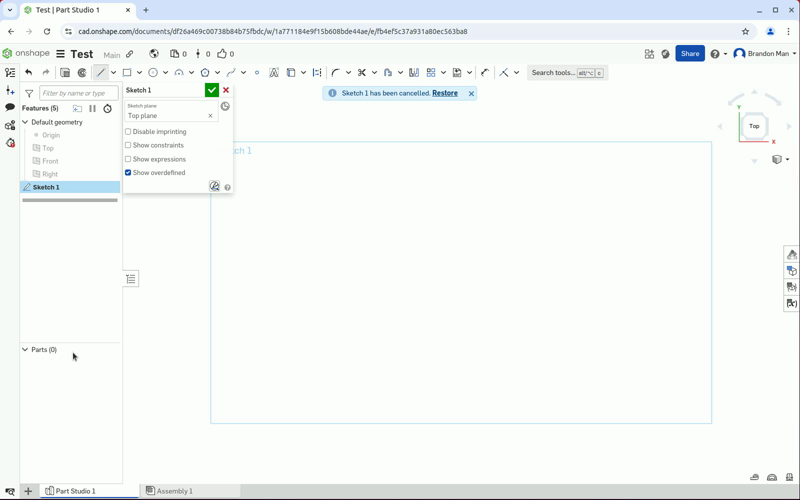
mouse_move(348, 282)
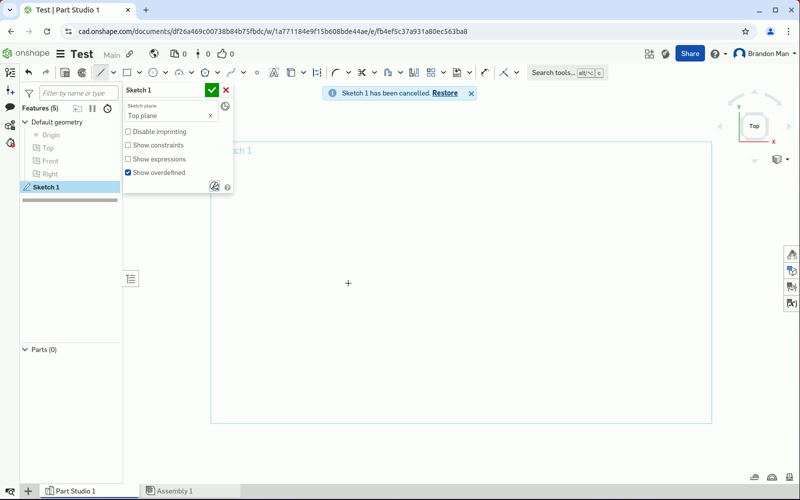
click(348, 282)
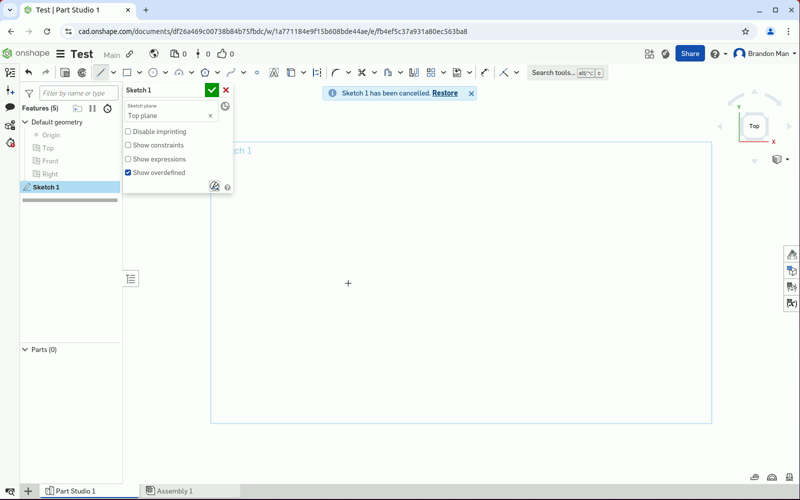
key_up(shift)
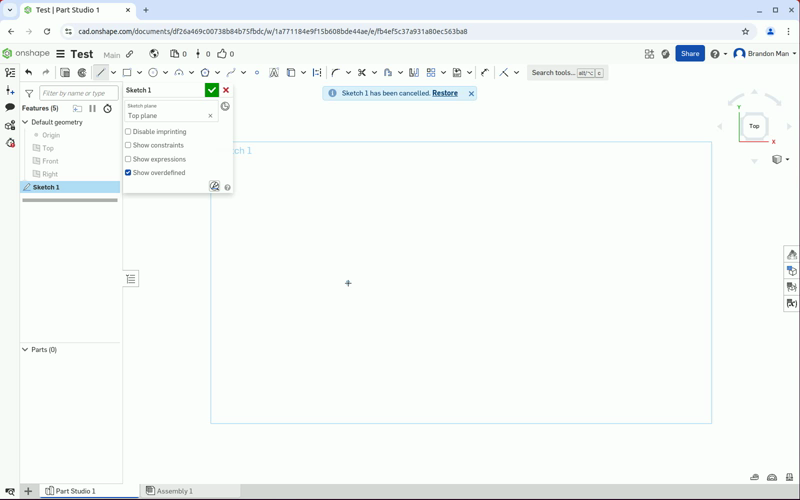
key_down(shift)
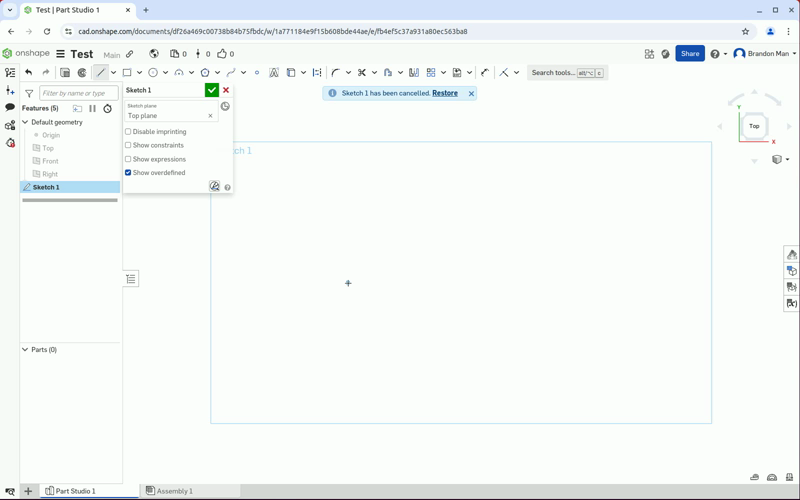
mouse_move(404, 379)
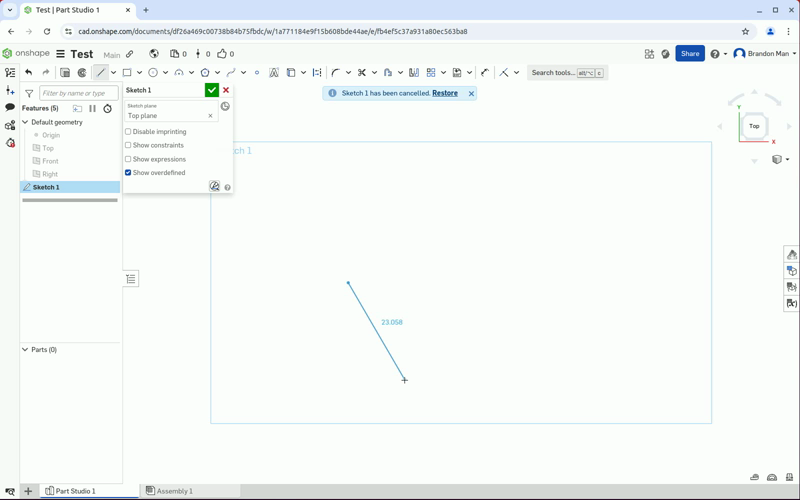
click(404, 379)
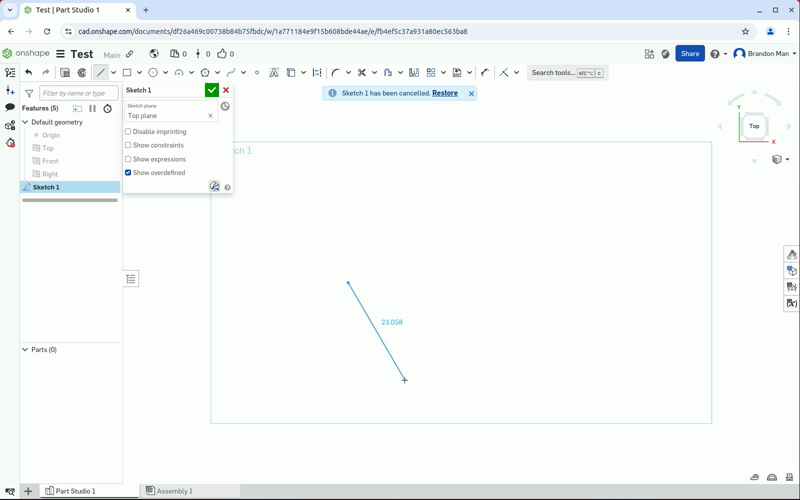
key_up(shift)
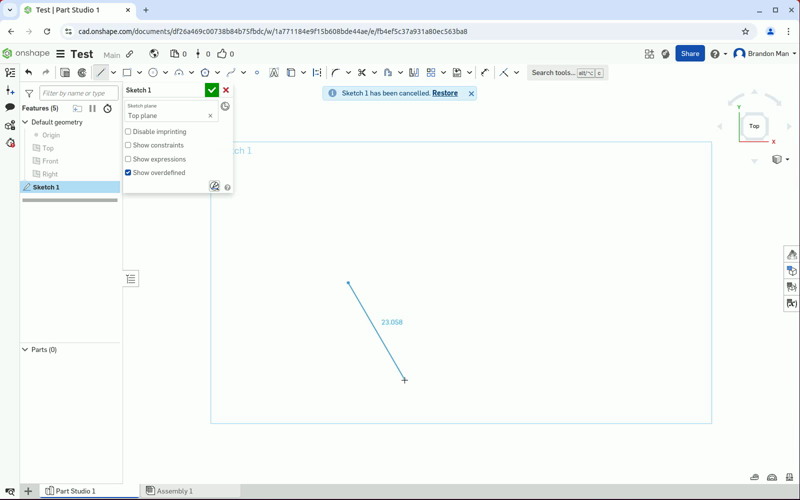
key_down(shift)
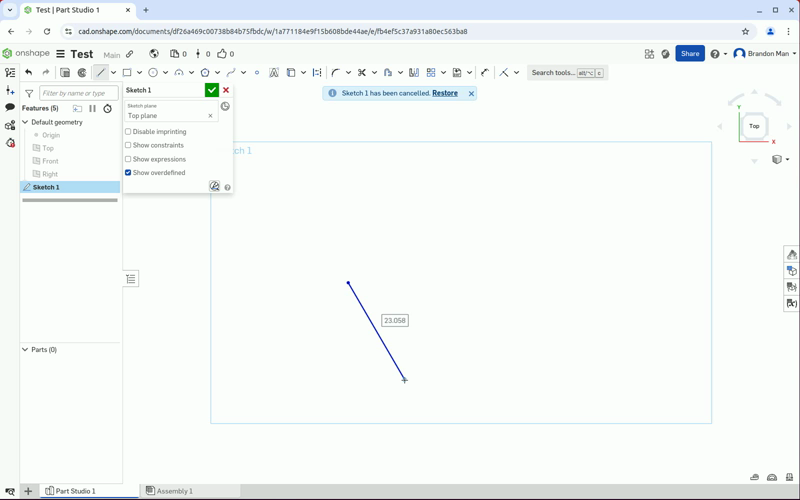
mouse_move(515, 379)
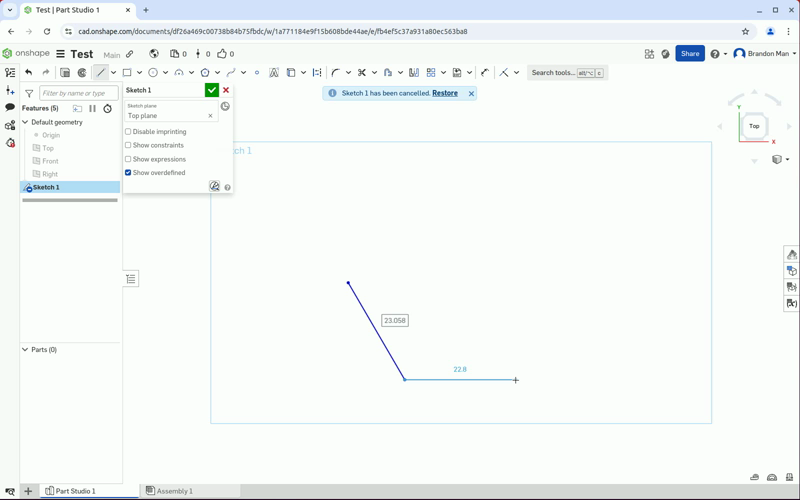
click(515, 379)
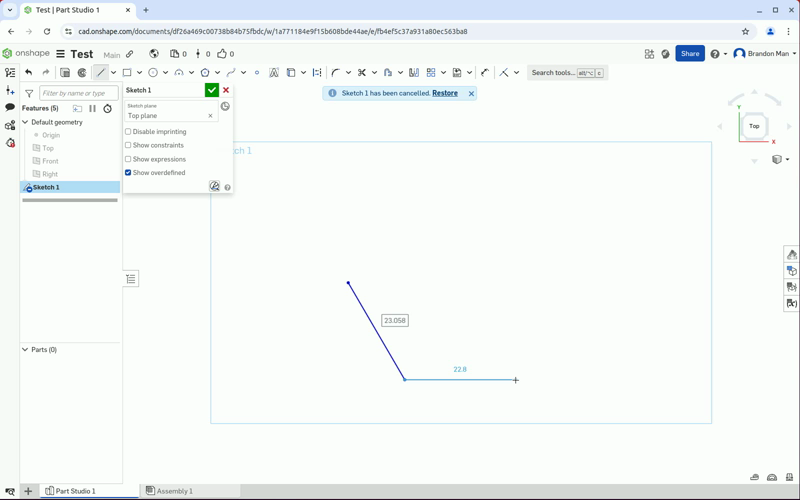
key_up(shift)
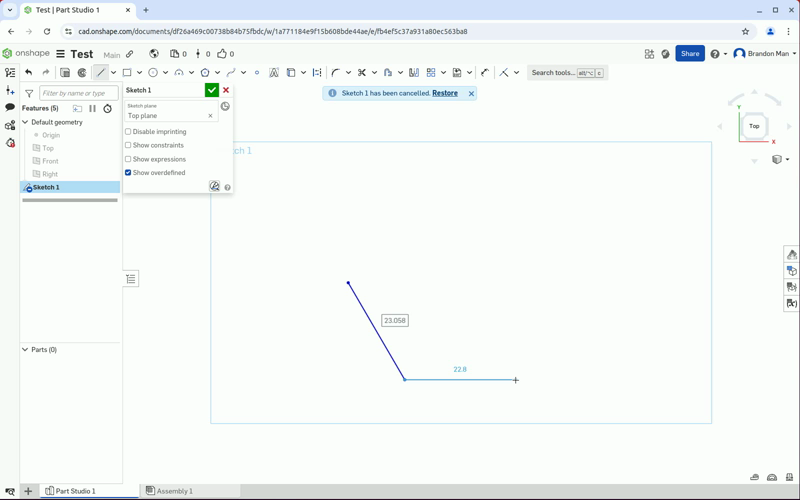
key_down(shift)
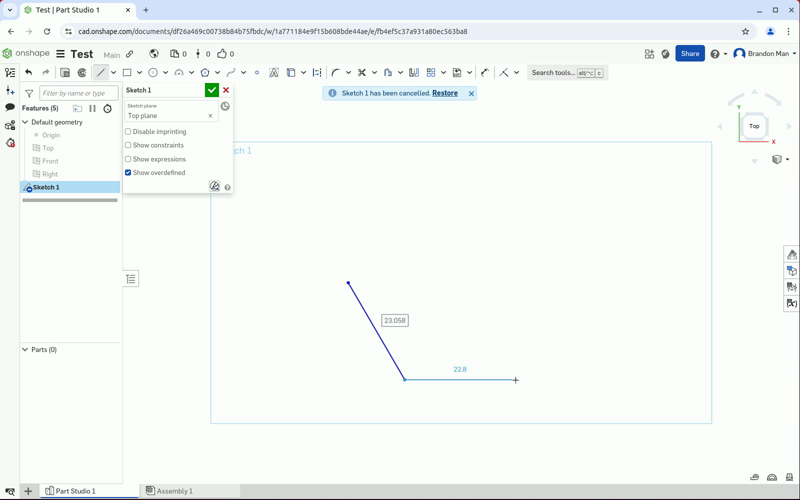
mouse_move(572, 282)
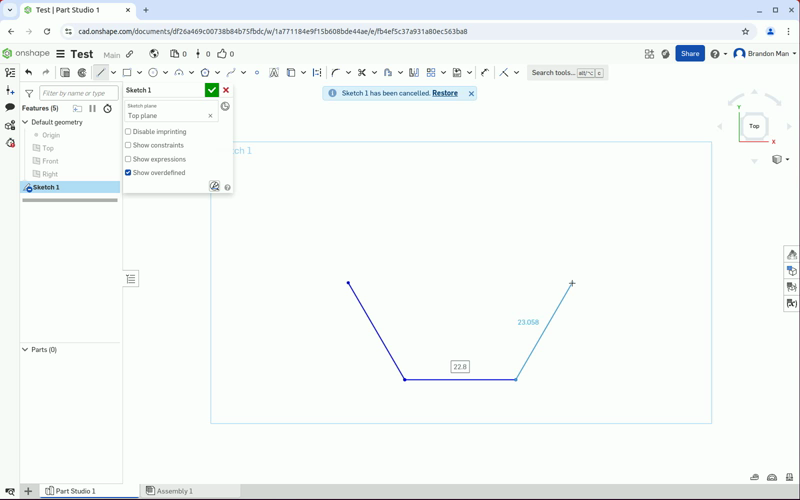
click(572, 282)
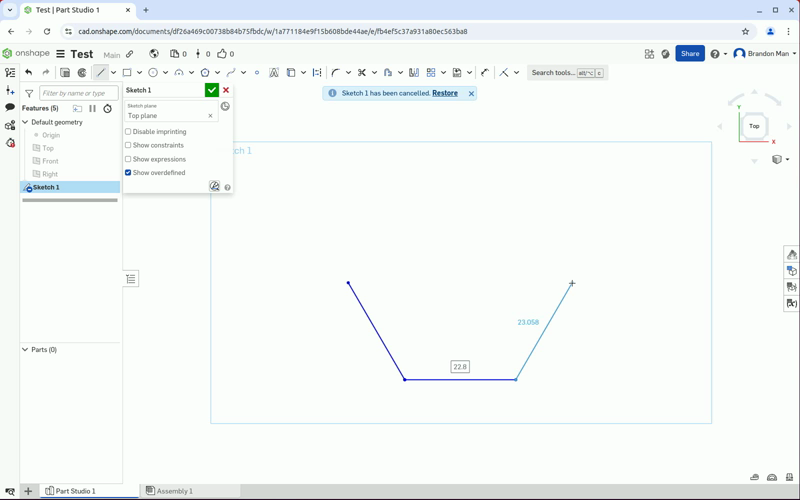
key_up(shift)
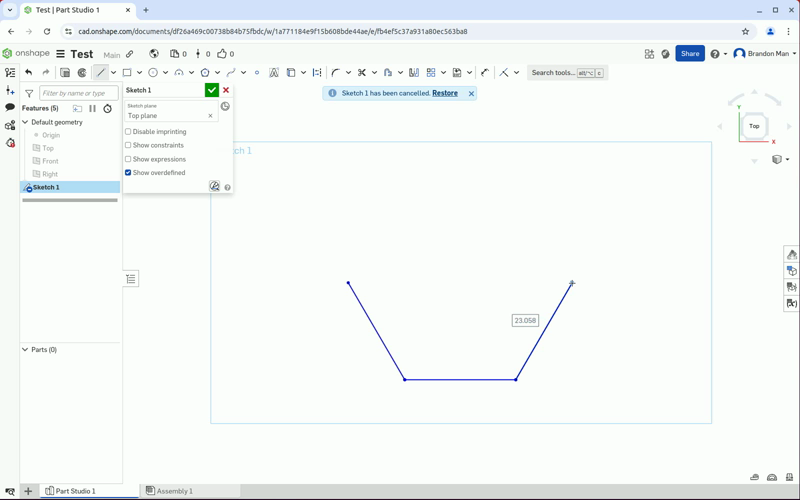
key_down(shift)
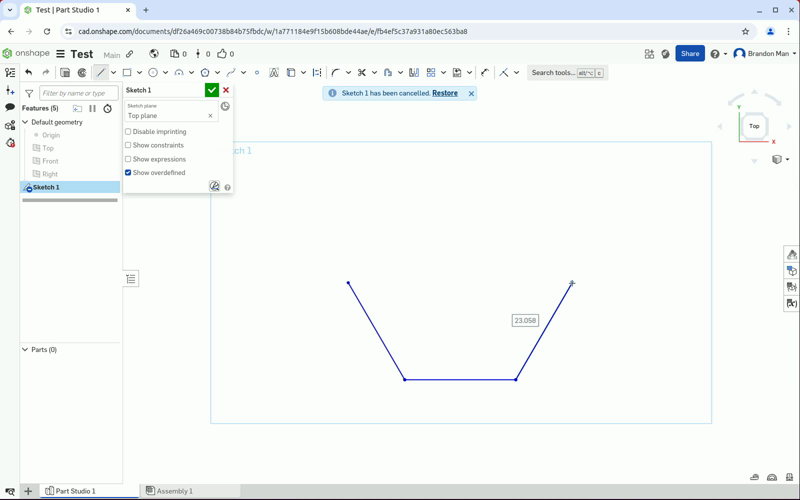
mouse_move(515, 186)
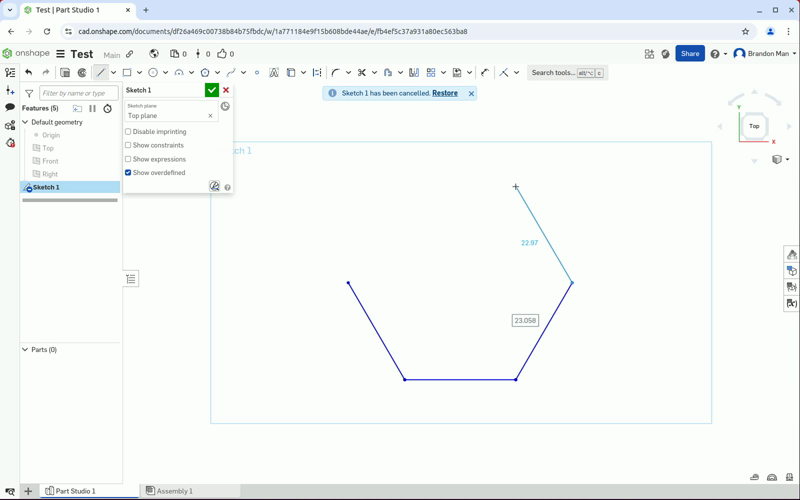
click(515, 186)
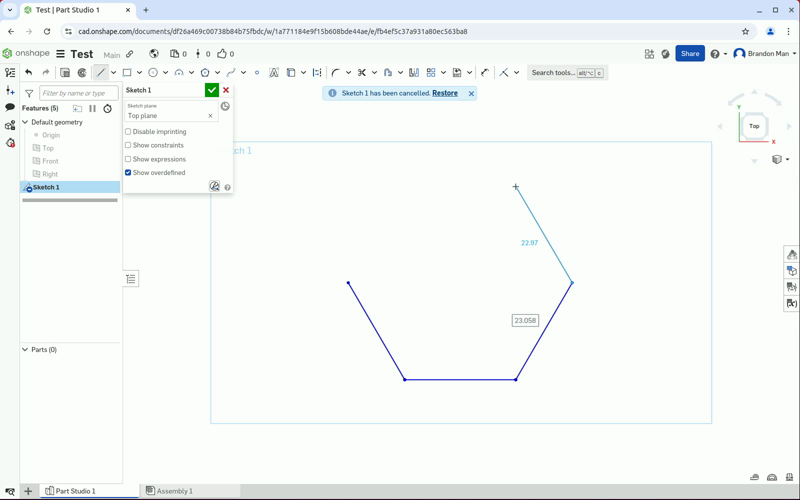
key_up(shift)
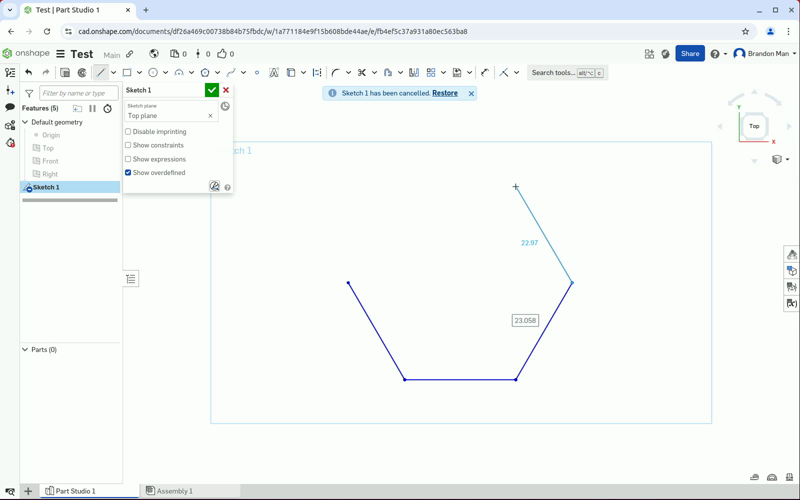
key_down(shift)
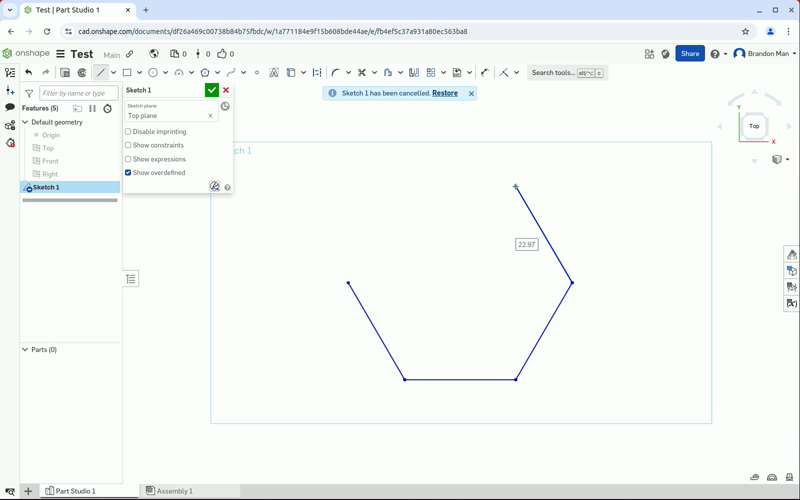
mouse_move(404, 186)
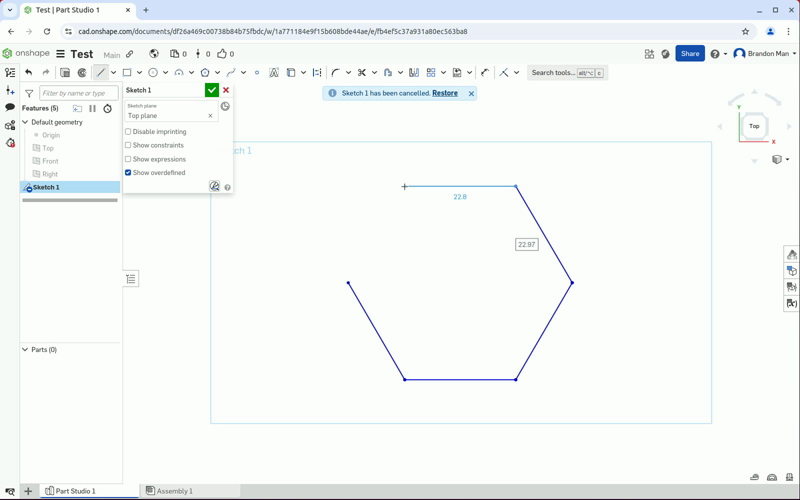
click(404, 186)
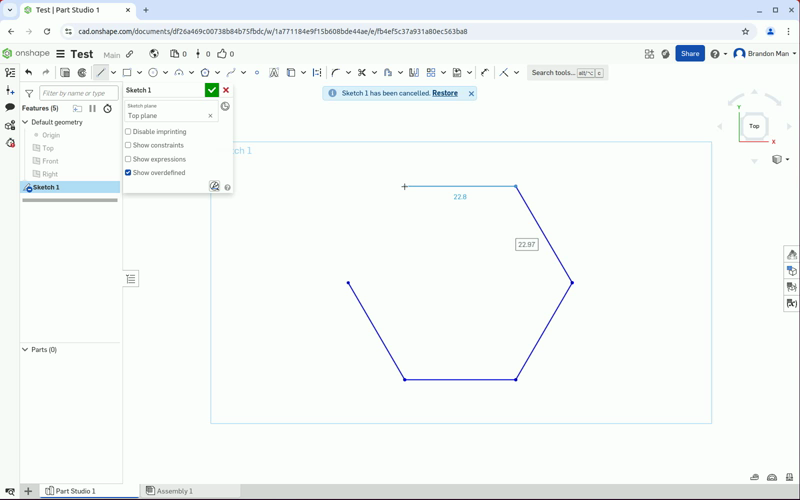
key_up(shift)
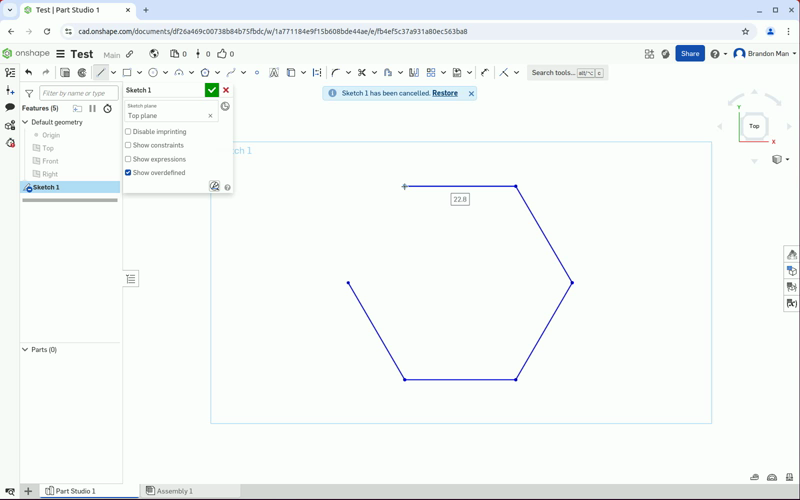
key_down(shift)
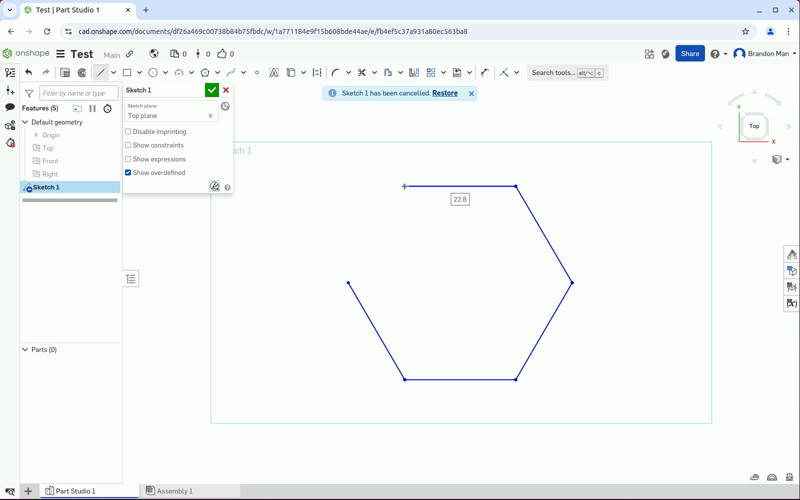
mouse_move(348, 282)
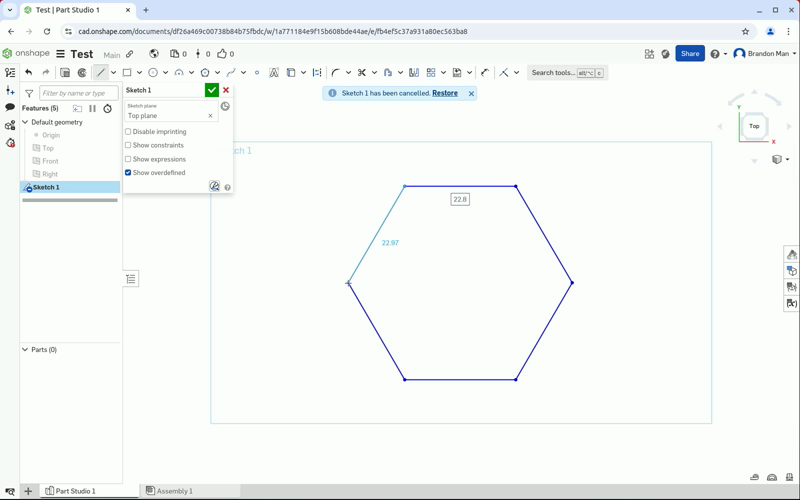
key_up(shift)
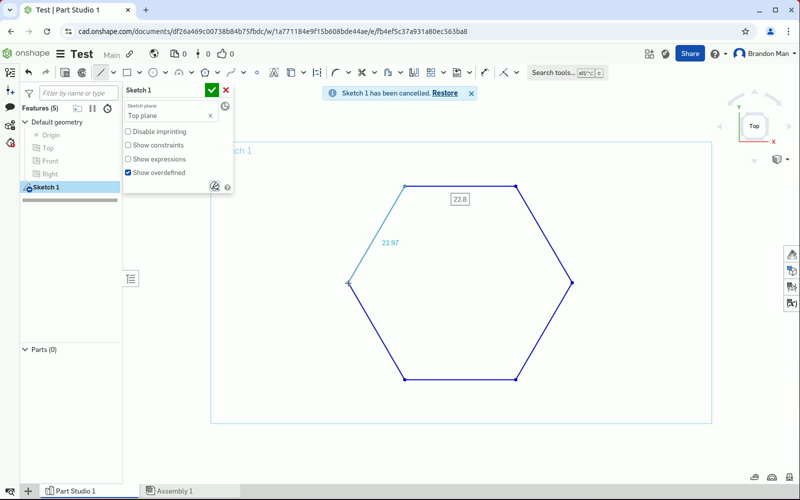
click(348, 282)
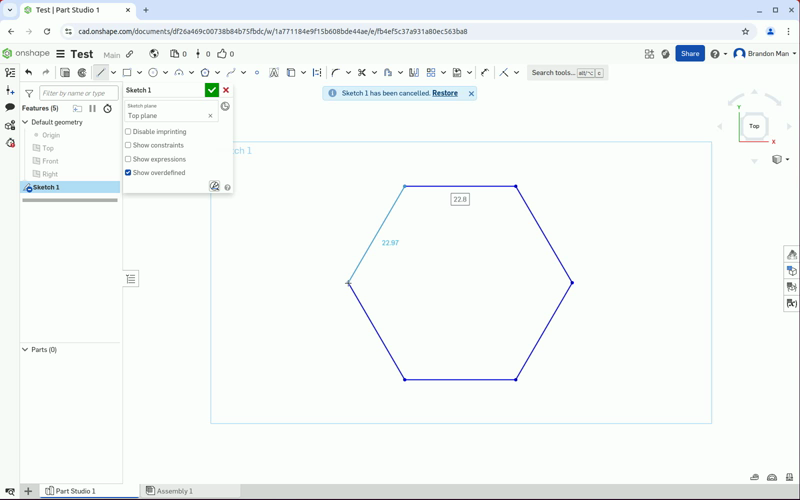
key(esc)
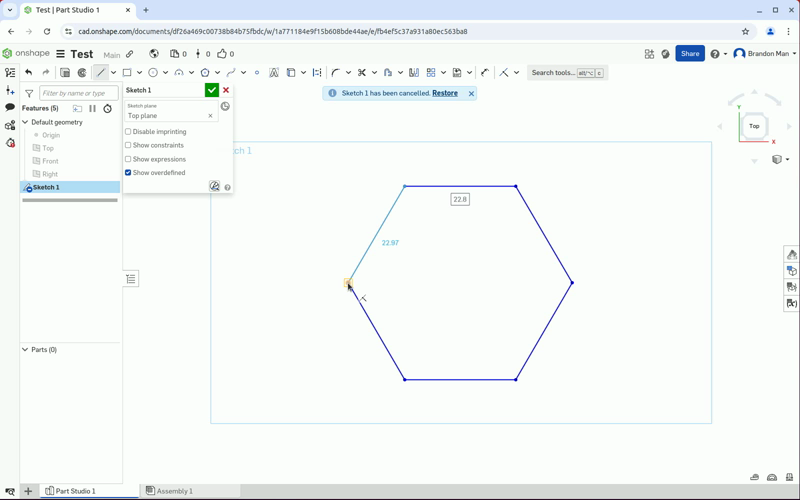
mouse_move(457, 354)
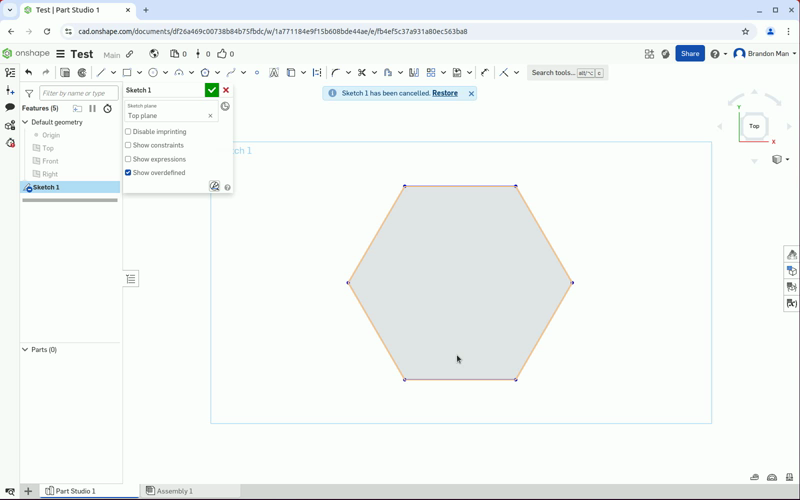
click(457, 354)
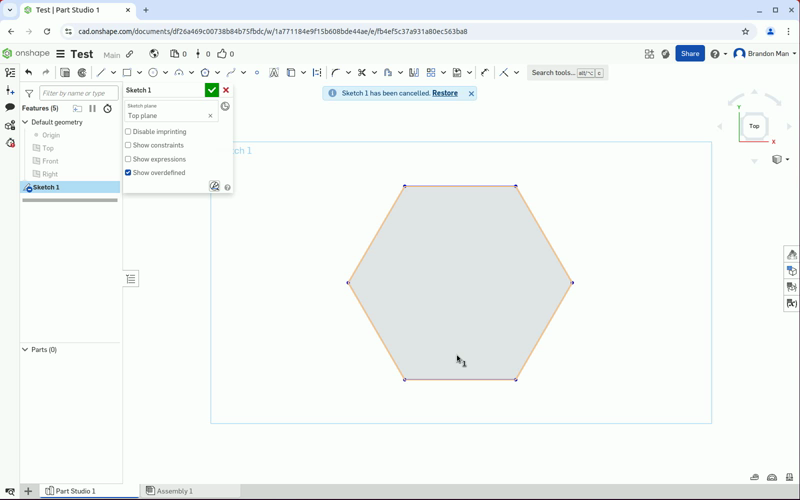
mouse_move(73, 352)
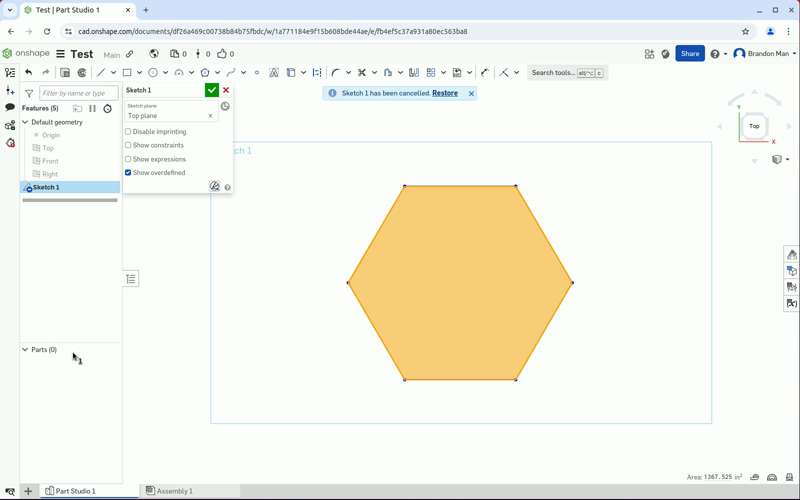
key(shift+y)
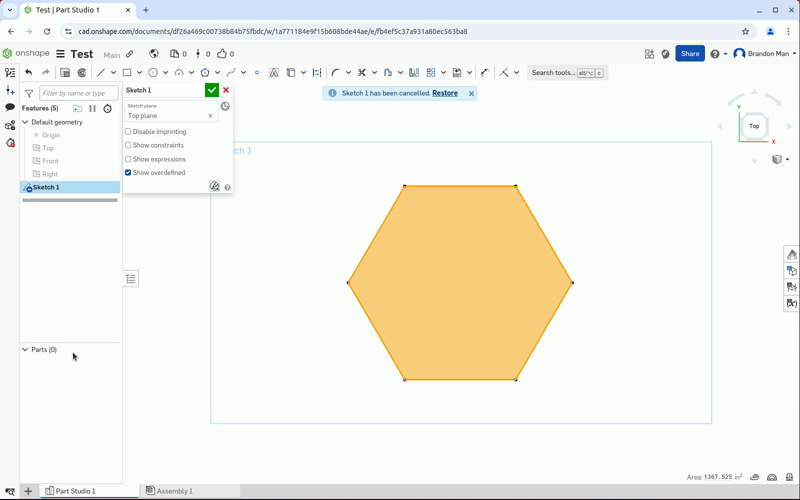
key(shift+e)
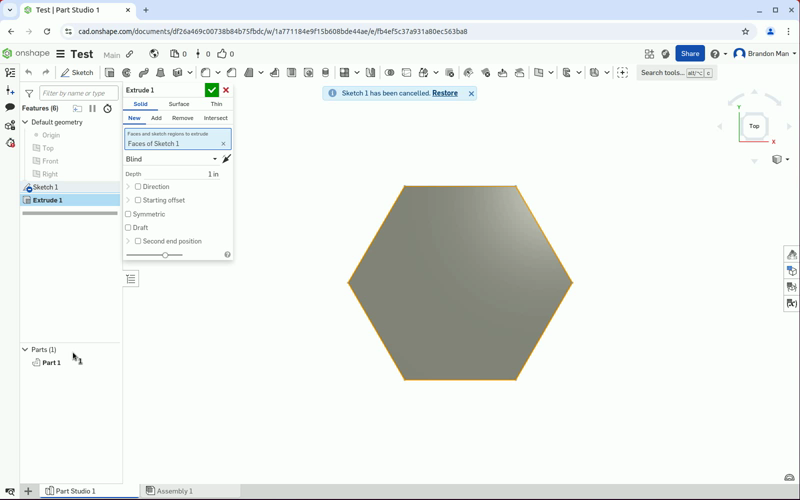
mouse_move(143, 106)
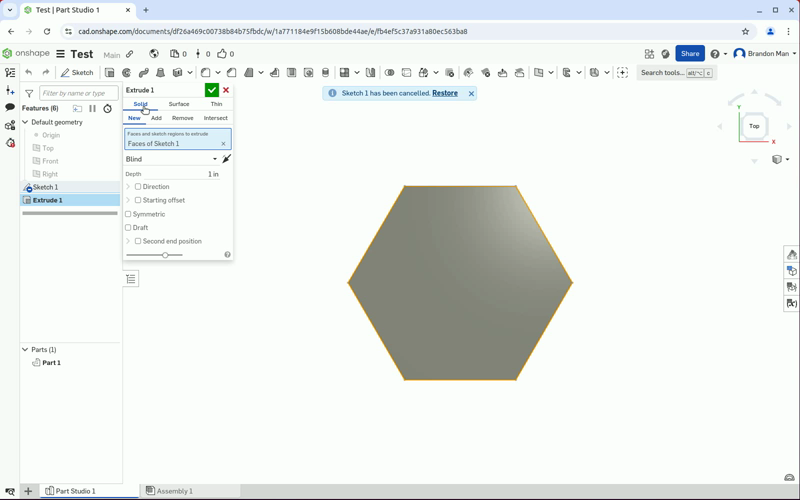
click(143, 106)
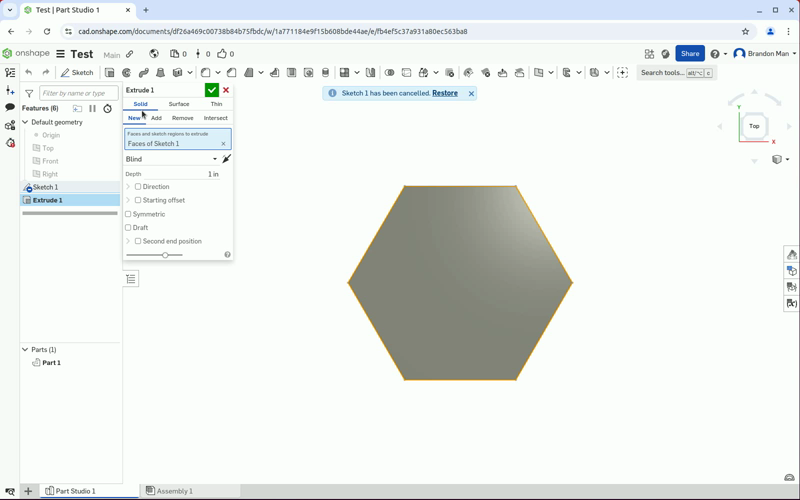
mouse_move(137, 120)
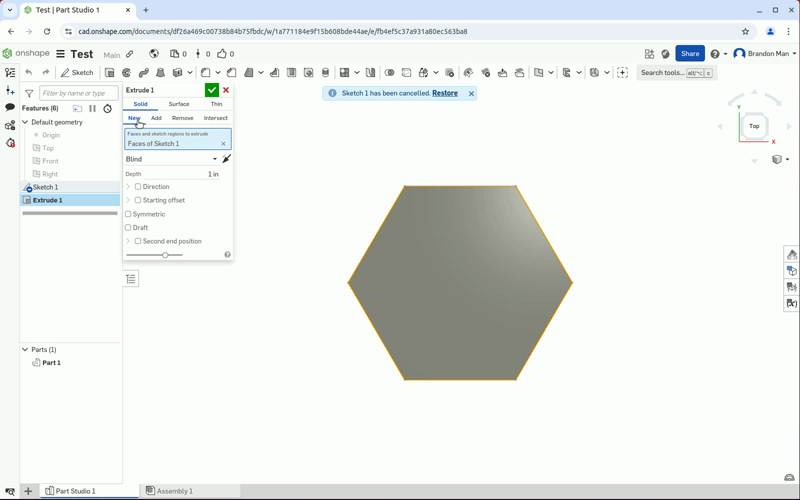
click(137, 120)
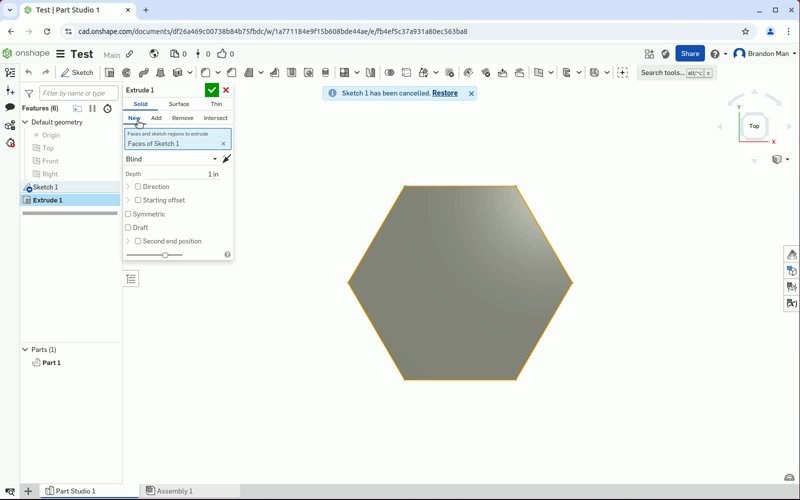
key(tab, 4)
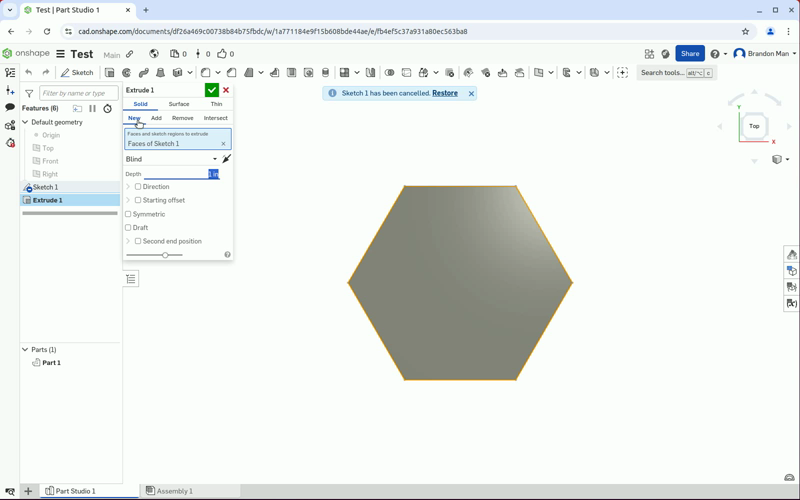
text(8.906)
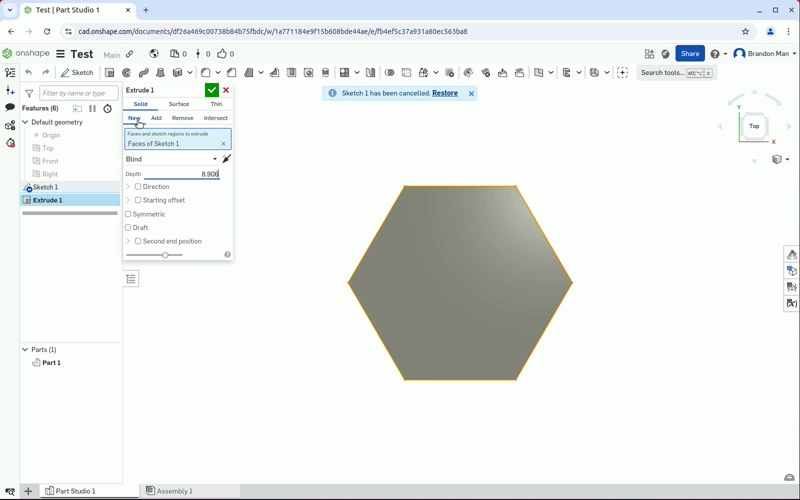
key(enter)
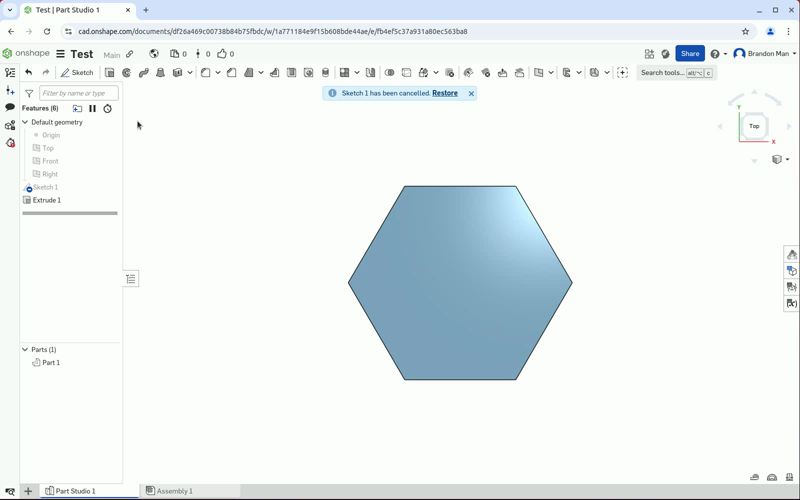
key(shift+h)
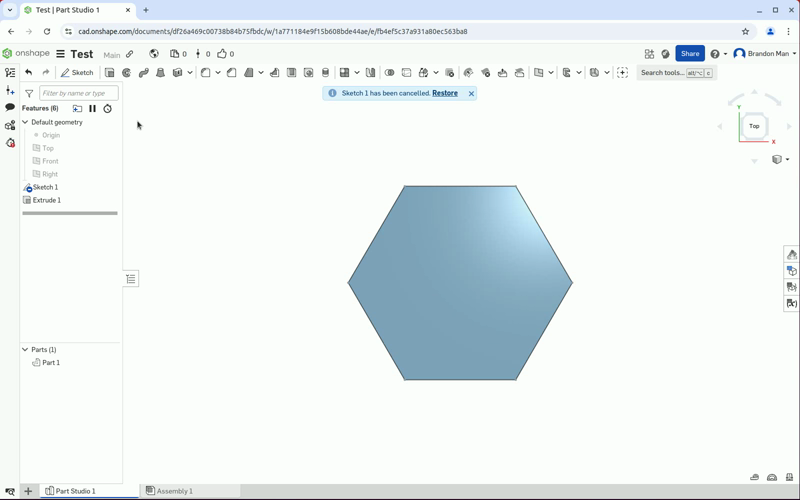
key(shift+h)
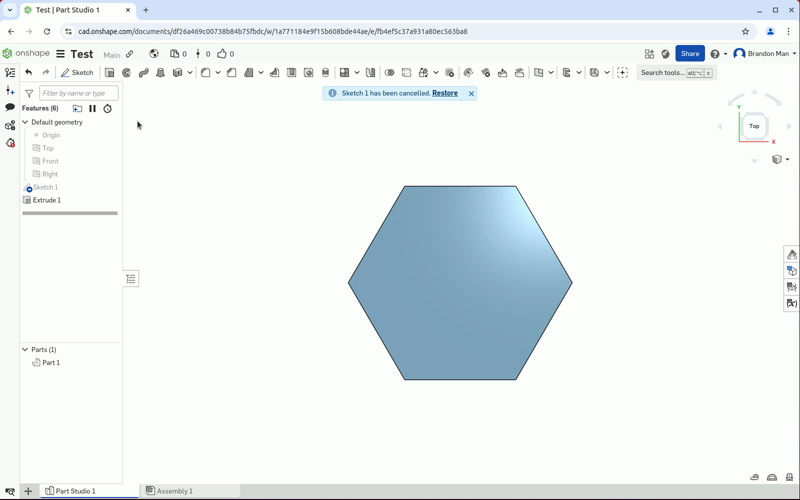
mouse_move(73, 189)
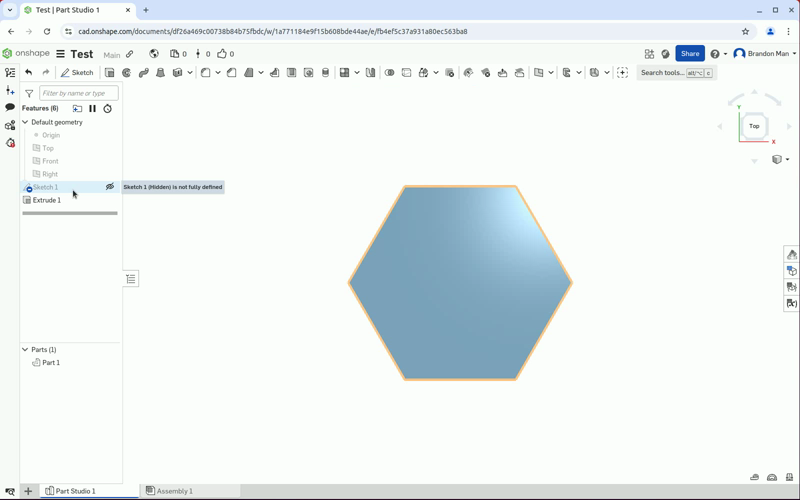
click(73, 189)
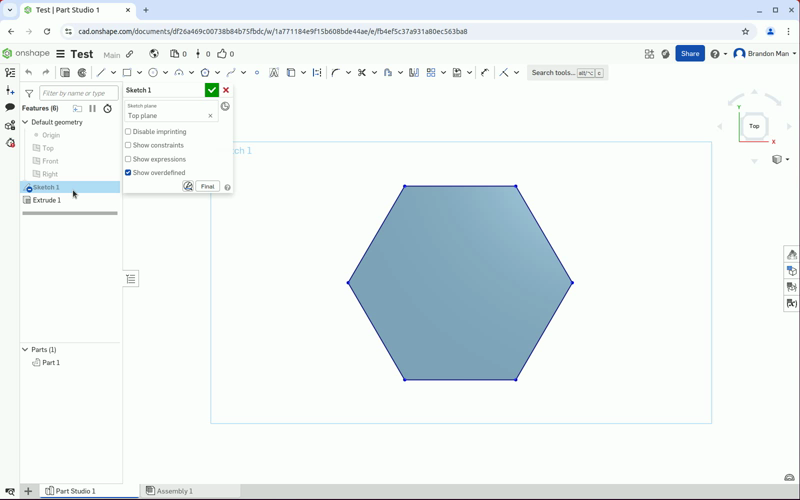
mouse_move(229, 92)
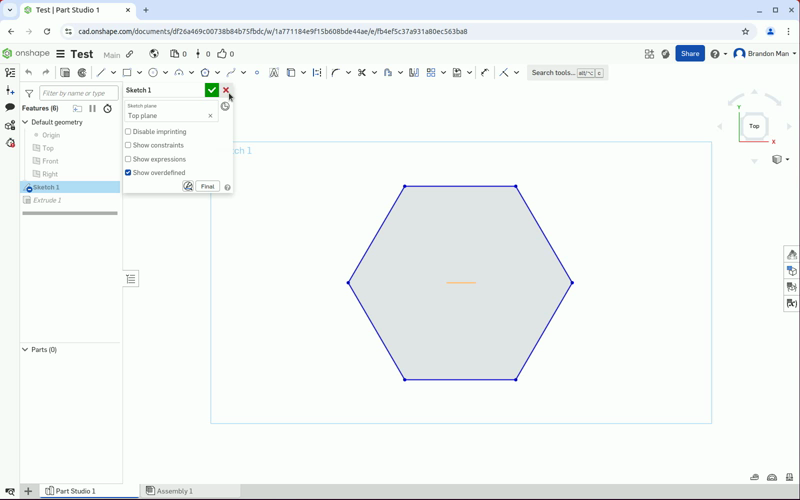
click(229, 92)
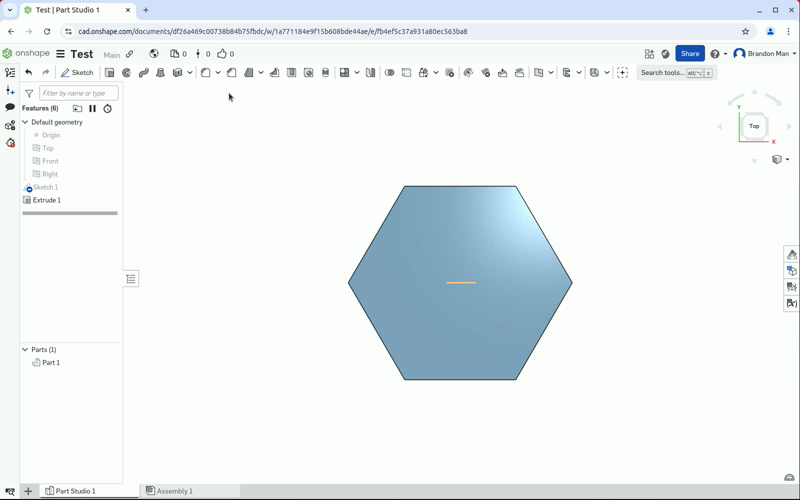
mouse_move(541, 75)
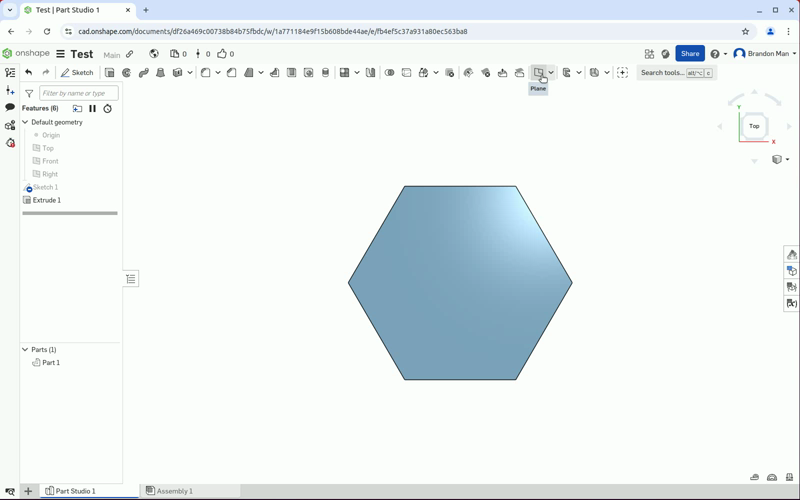
click(541, 75)
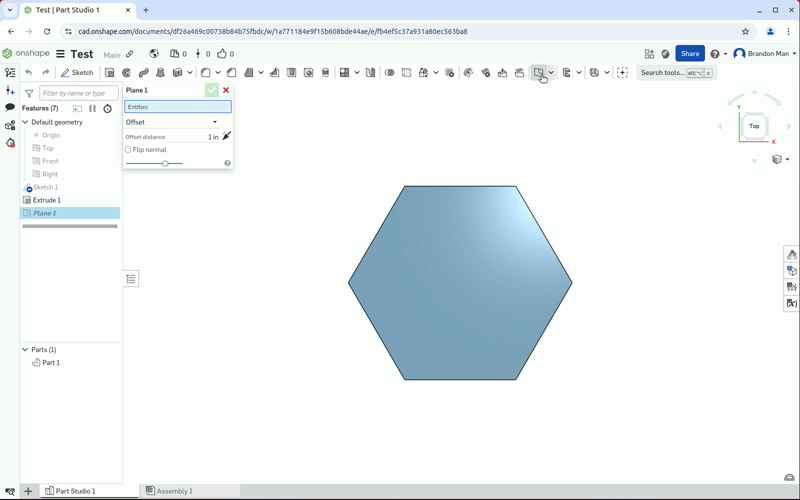
mouse_move(73, 150)
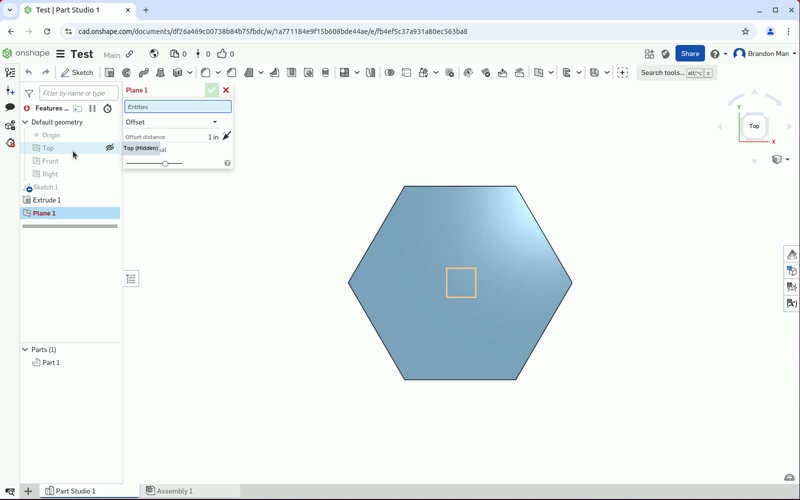
click(73, 150)
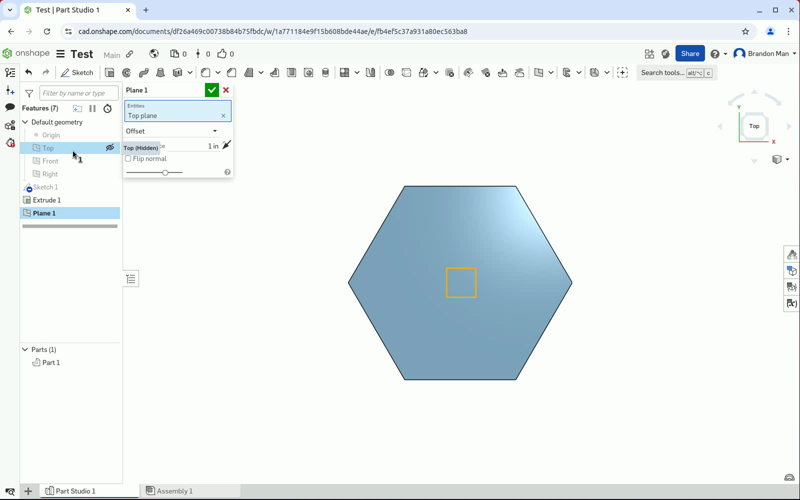
key(tab, 2)
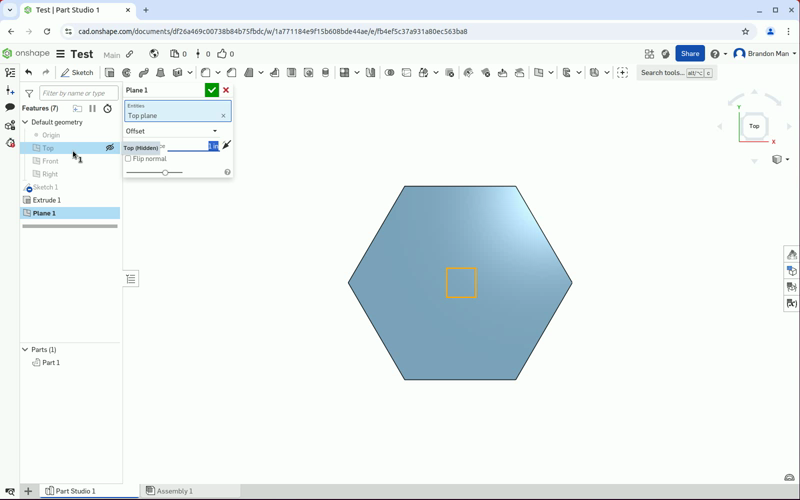
text(8.904)
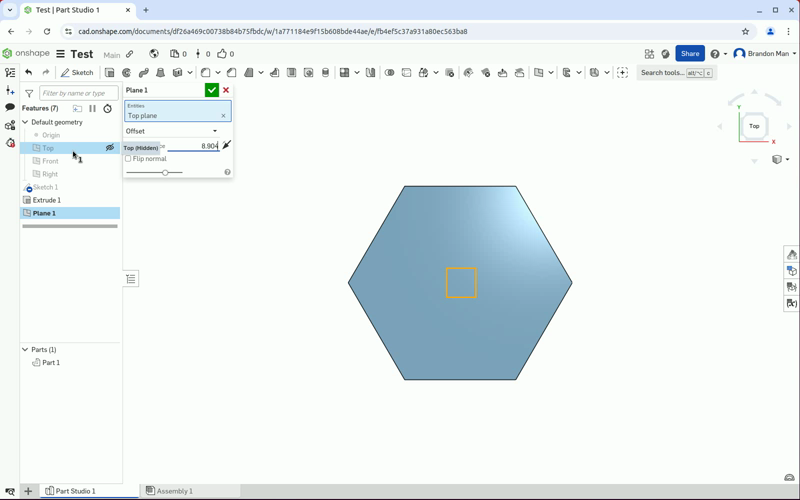
key(enter, 2)
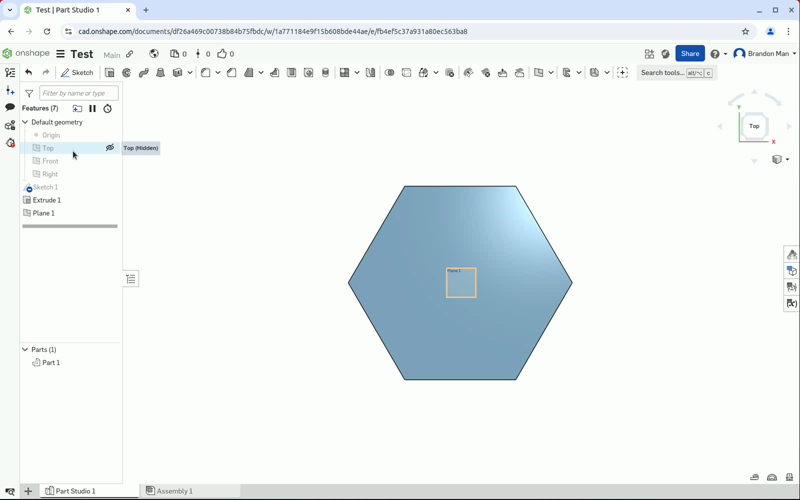
key(shift+s)
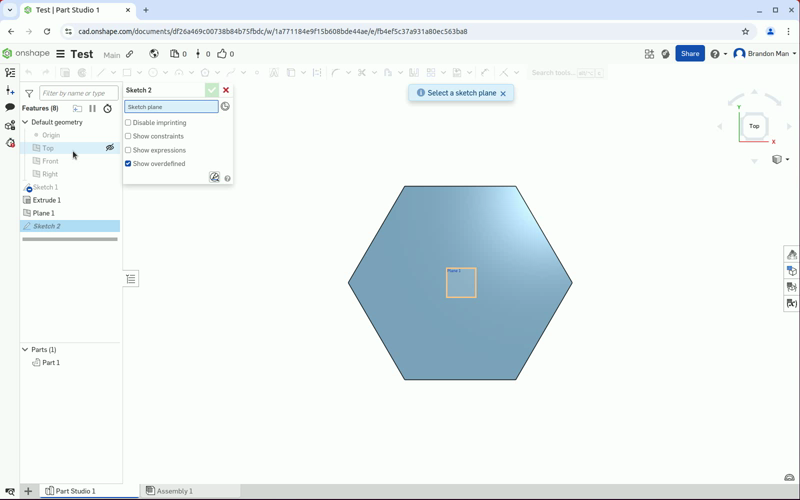
mouse_move(73, 215)
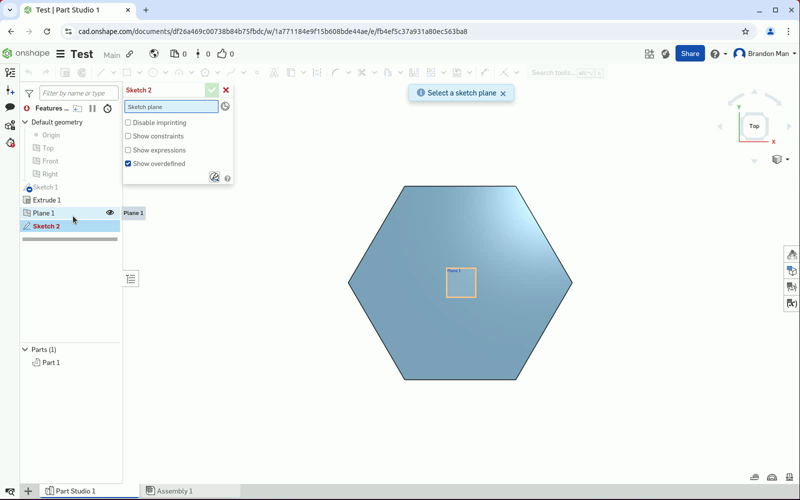
click(73, 215)
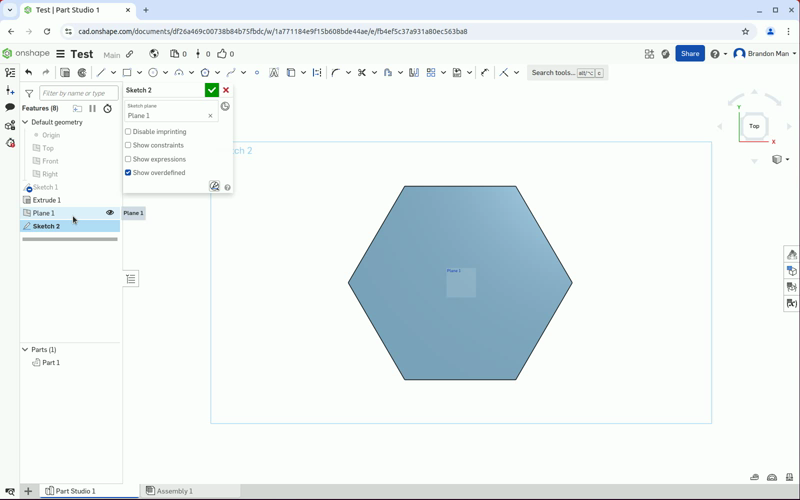
mouse_move(73, 352)
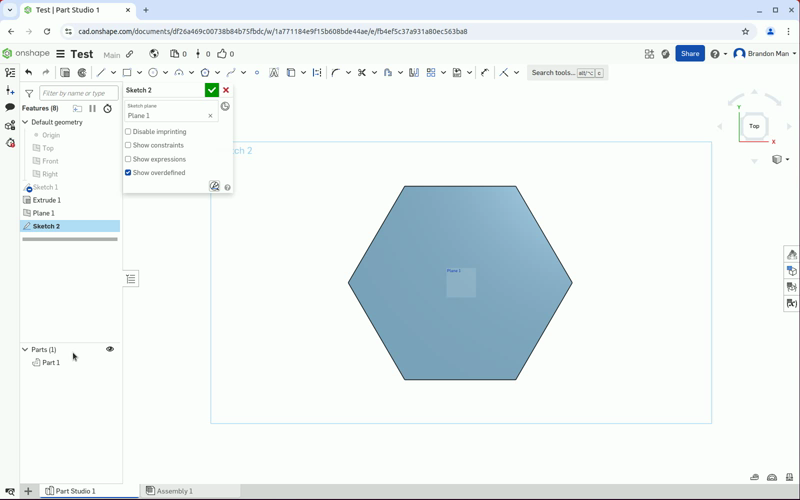
key(y)
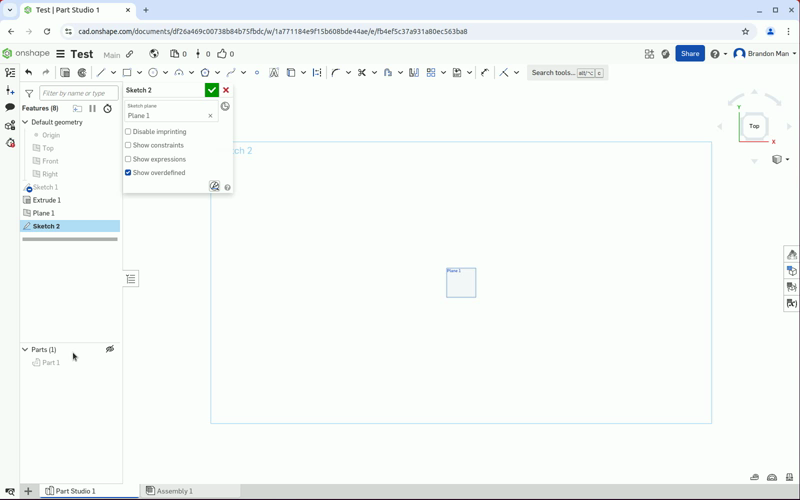
key(c)
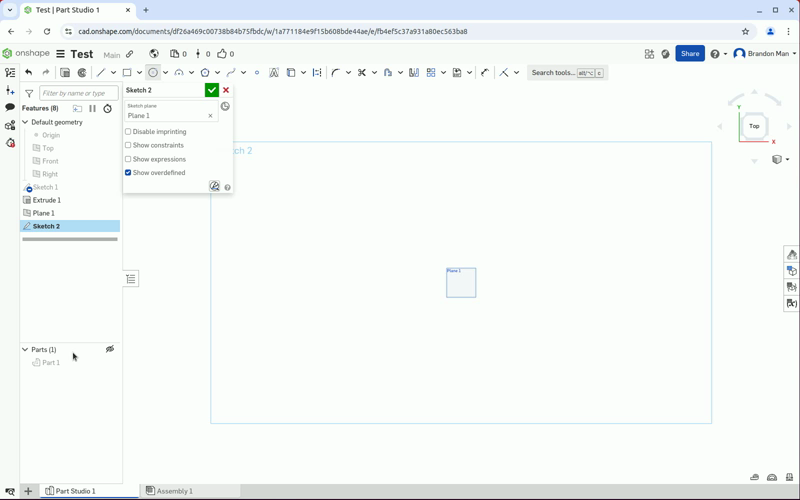
key_down(shift)
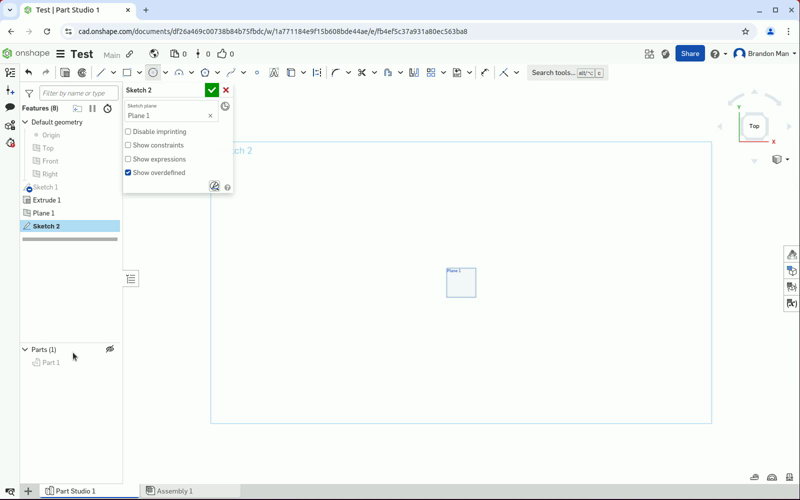
mouse_move(461, 282)
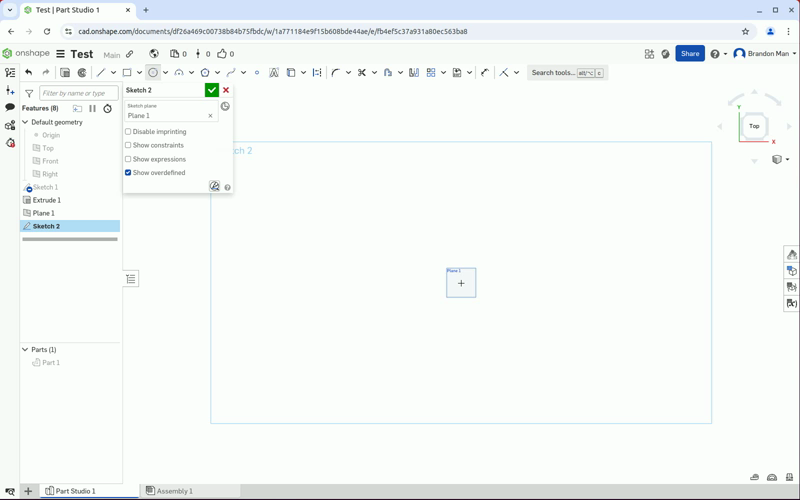
click(461, 282)
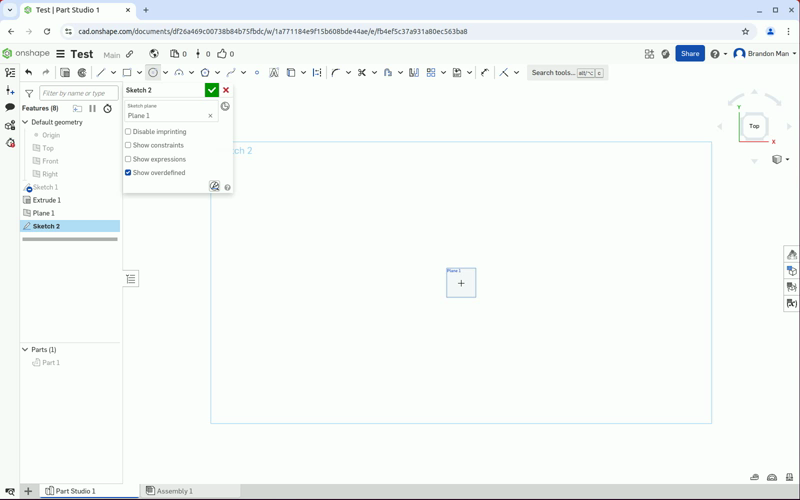
key_up(shift)
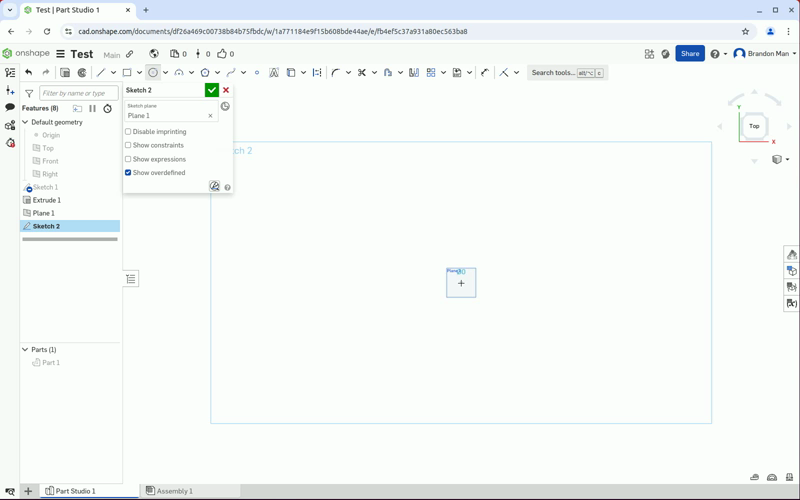
mouse_move(549, 282)
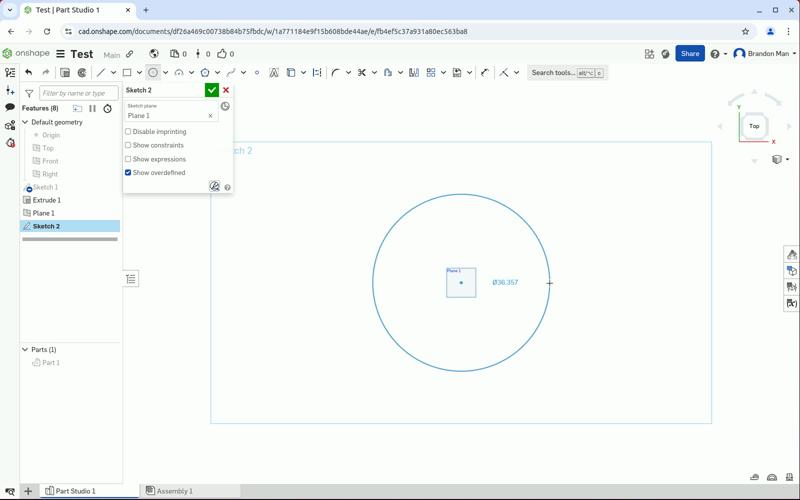
click(549, 282)
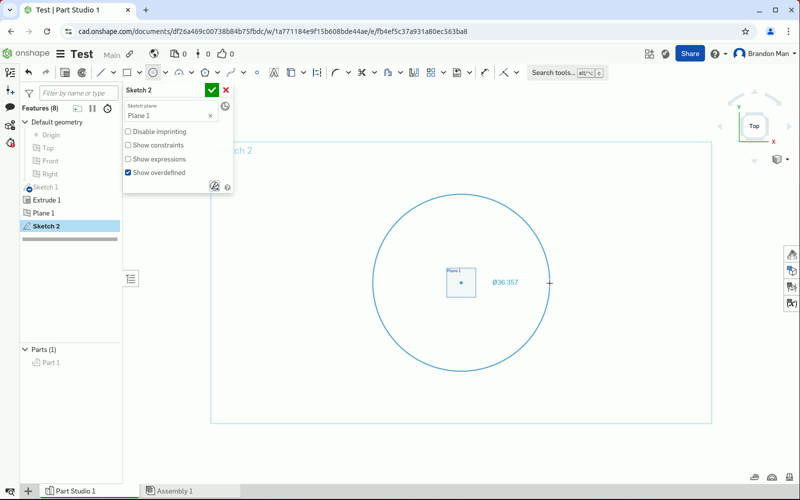
key(esc)
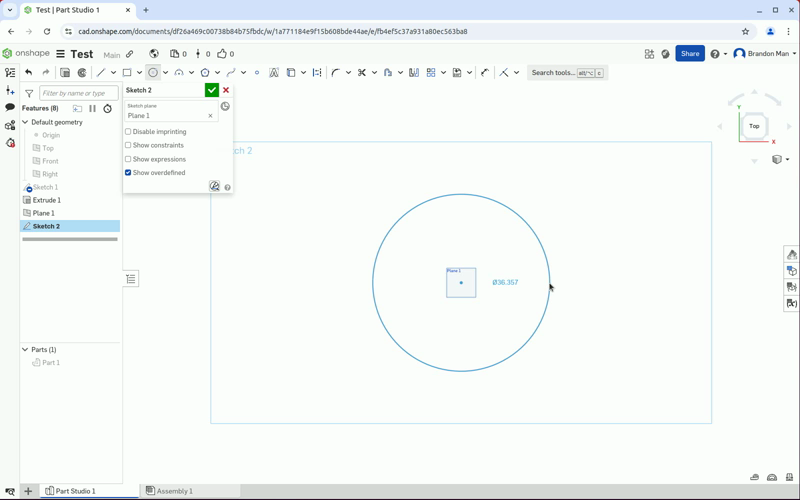
mouse_move(516, 326)
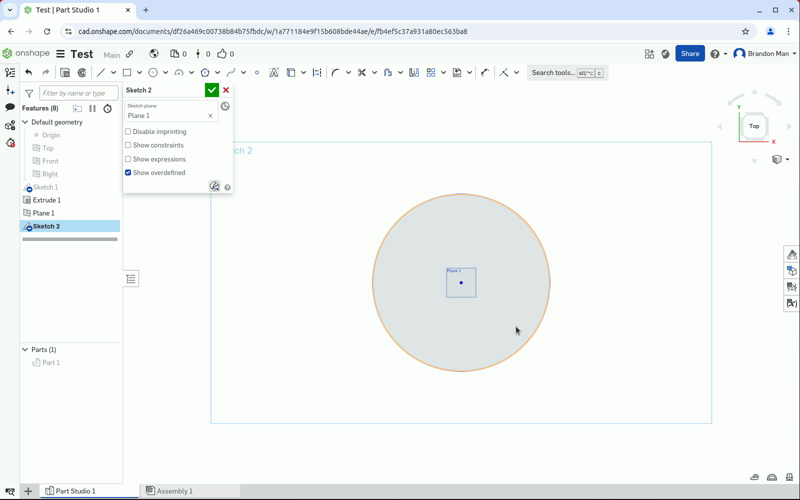
click(516, 326)
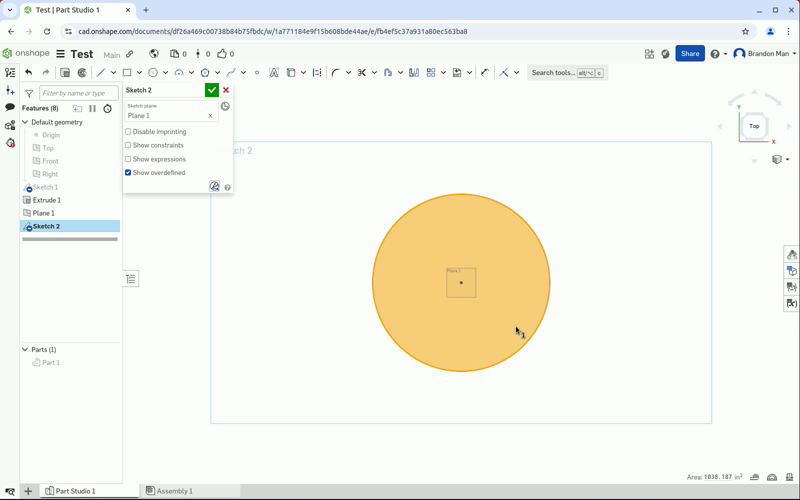
mouse_move(73, 352)
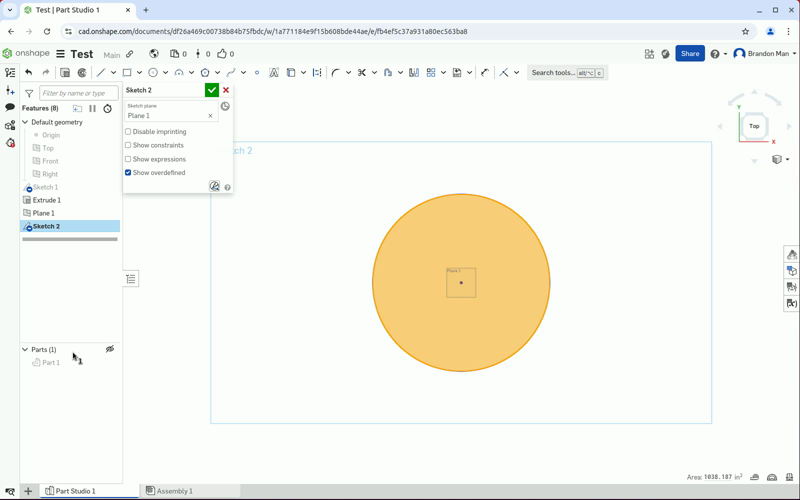
key(shift+y)
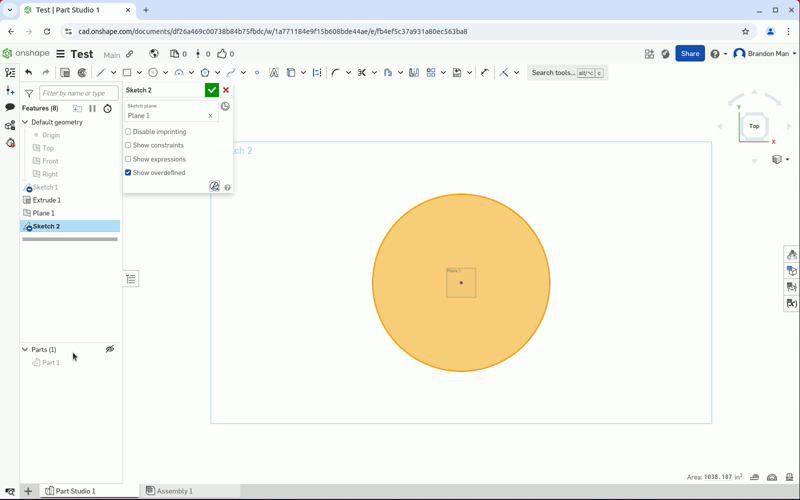
key(shift+e)
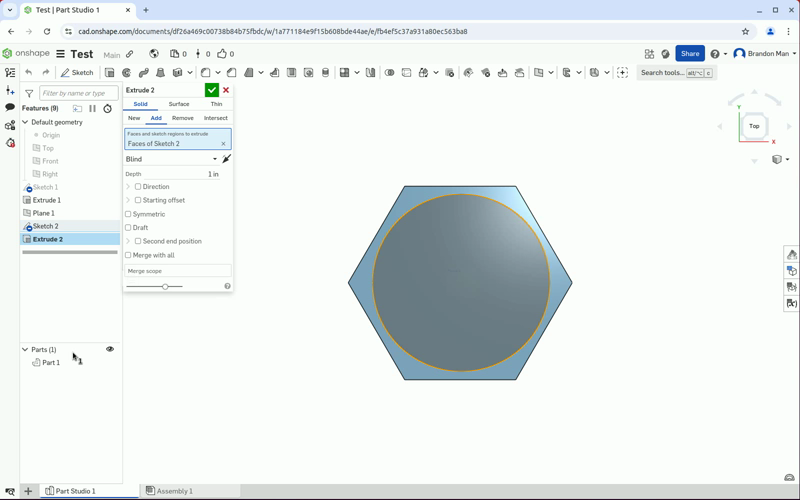
mouse_move(143, 106)
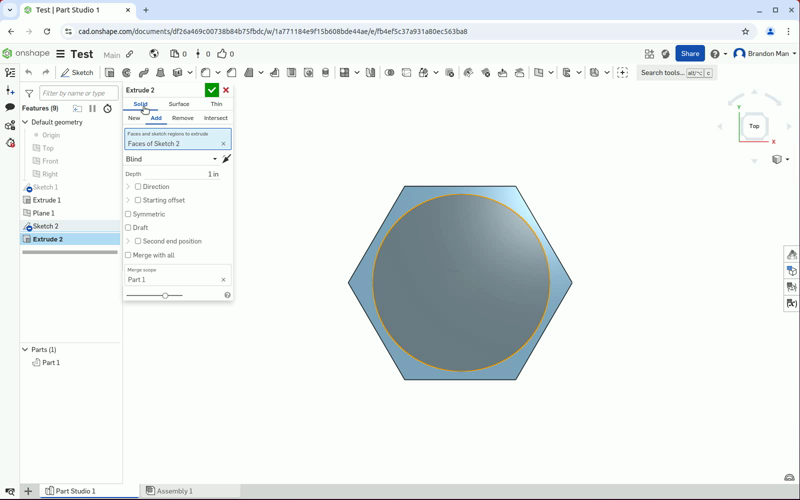
click(143, 106)
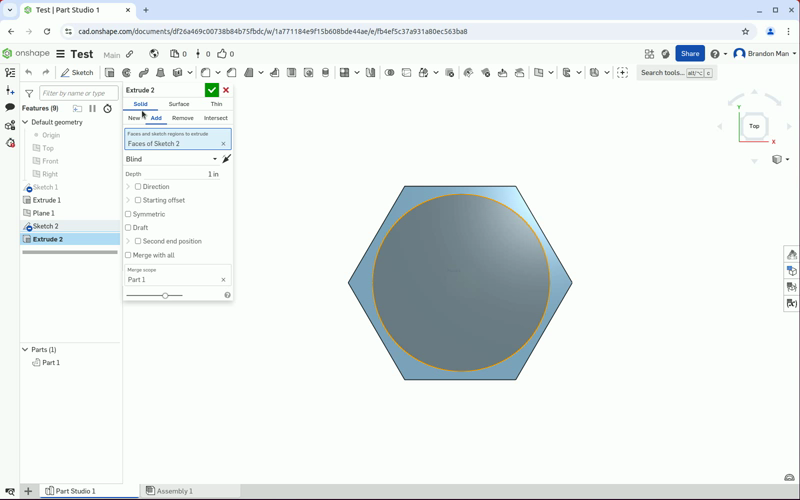
mouse_move(137, 120)
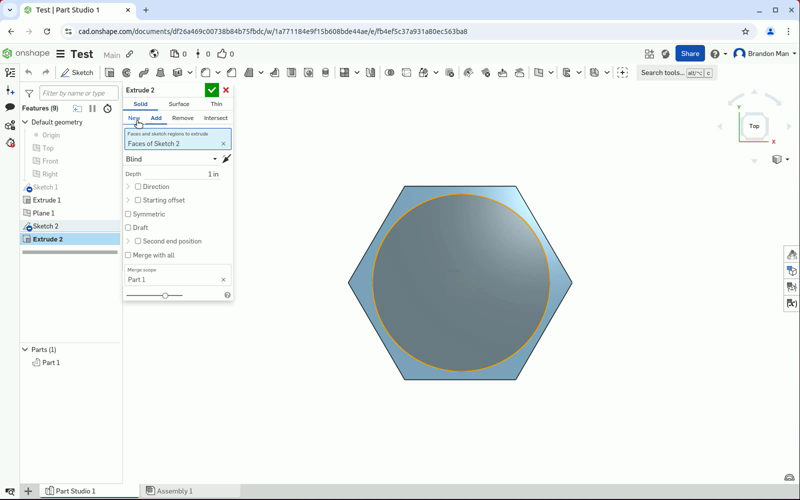
click(137, 120)
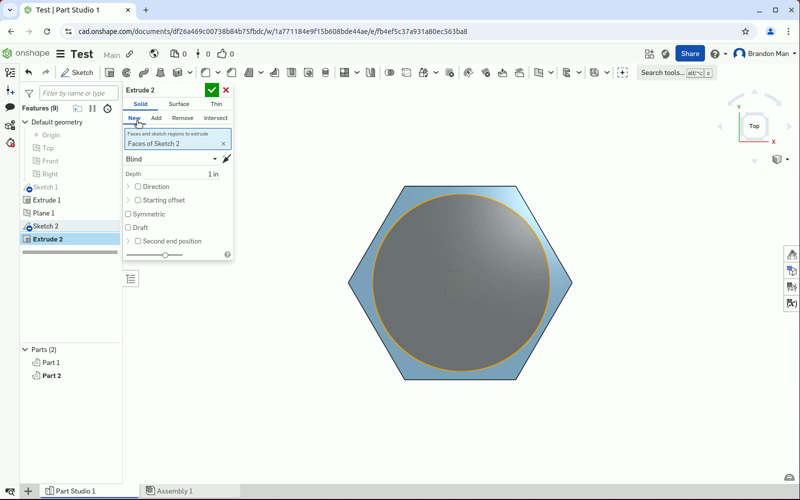
key(tab, 4)
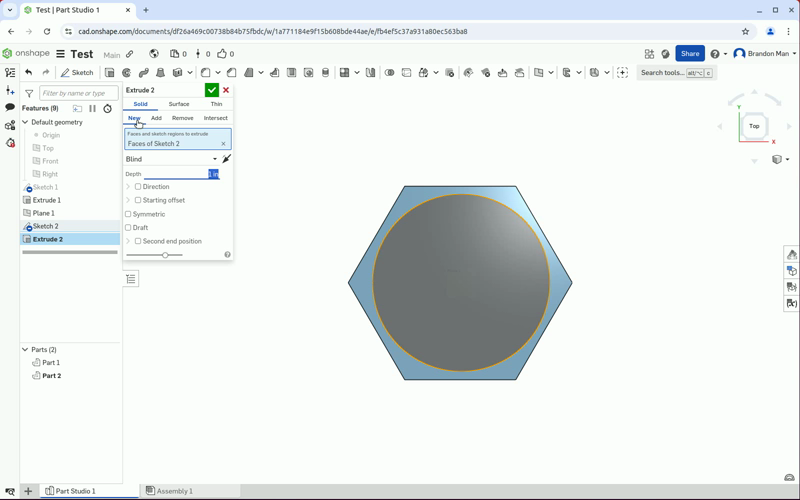
text(3.611)
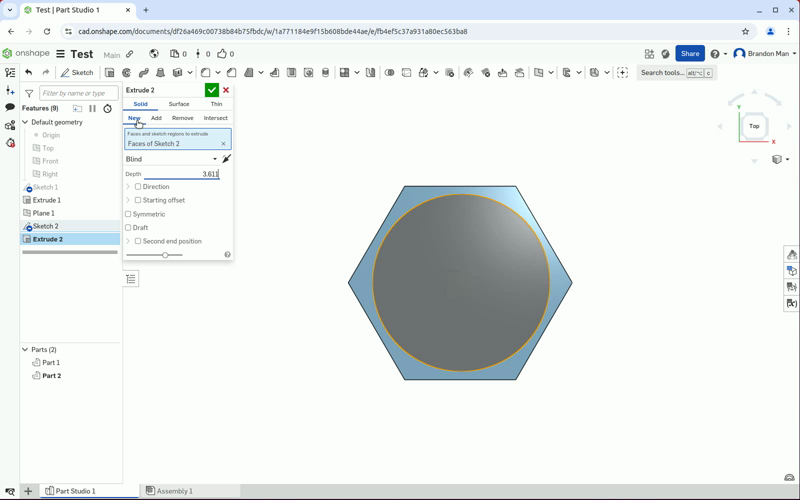
key(enter)
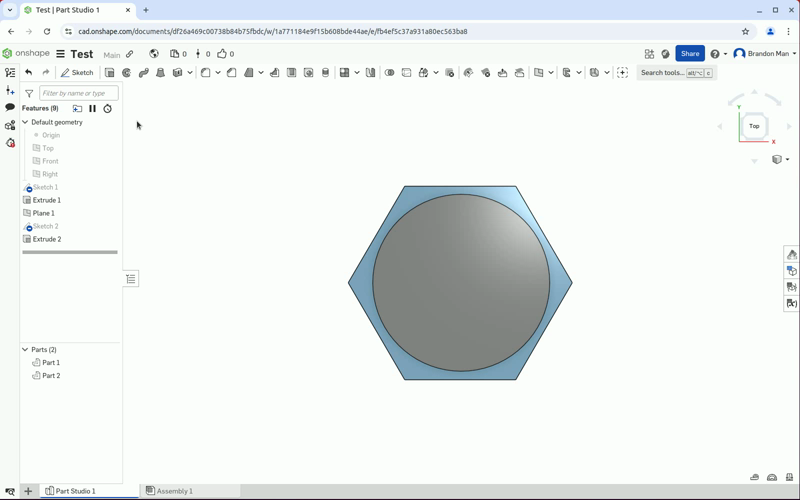
key(shift+h)
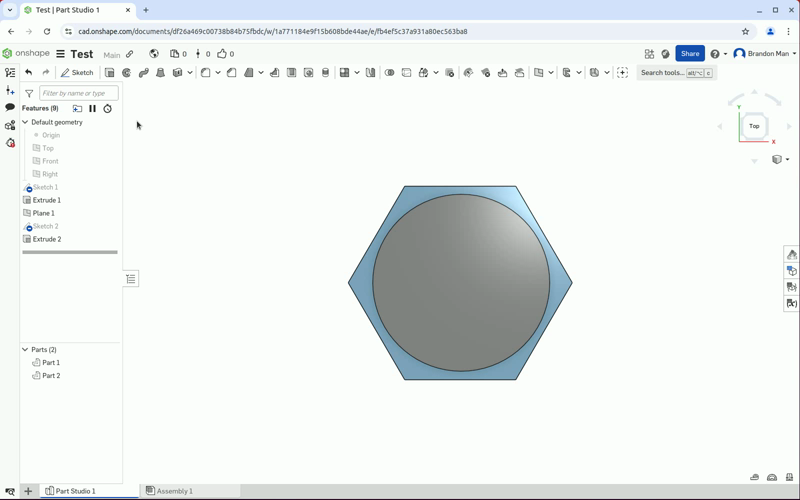
key(shift+h)
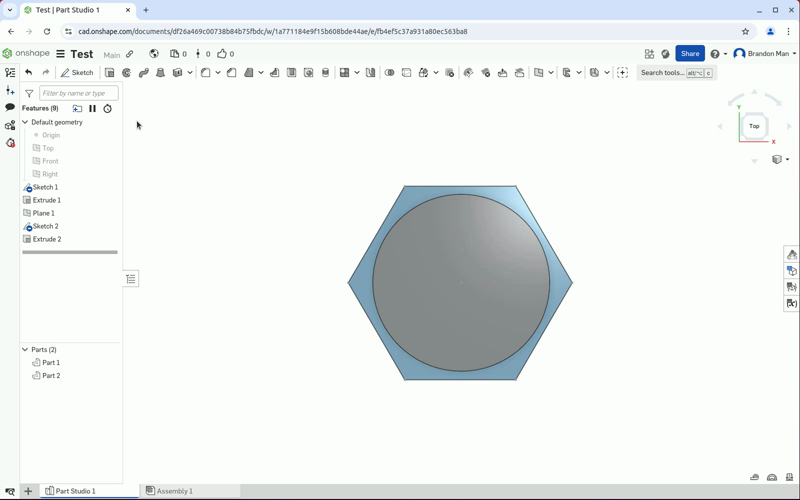
key(shift+7)
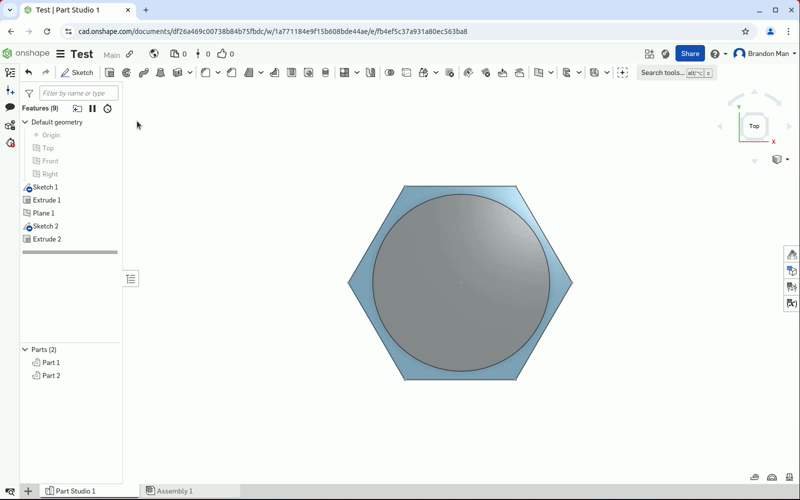
key(up, 3)
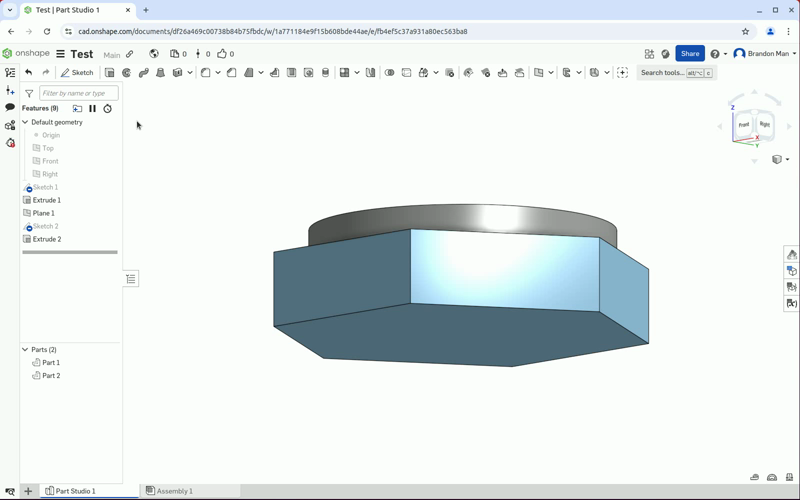
key(left, 3)
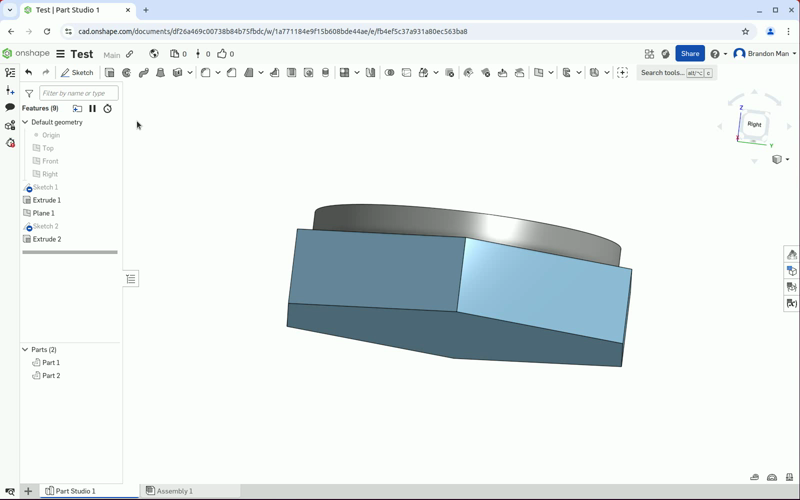
key(right, 3)
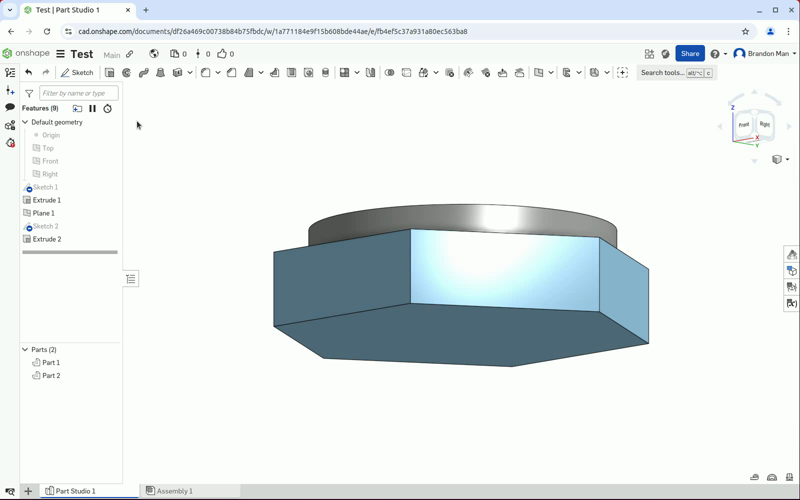
key(down, 3)
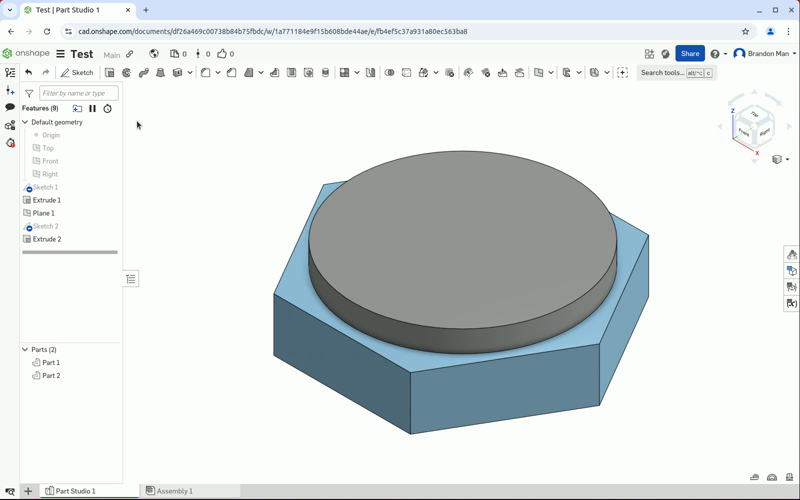
mouse_move(73, 189)
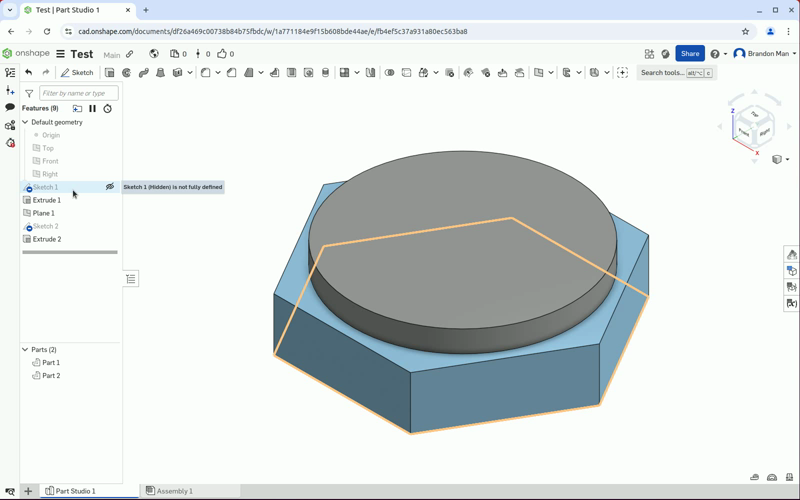
click(73, 189)